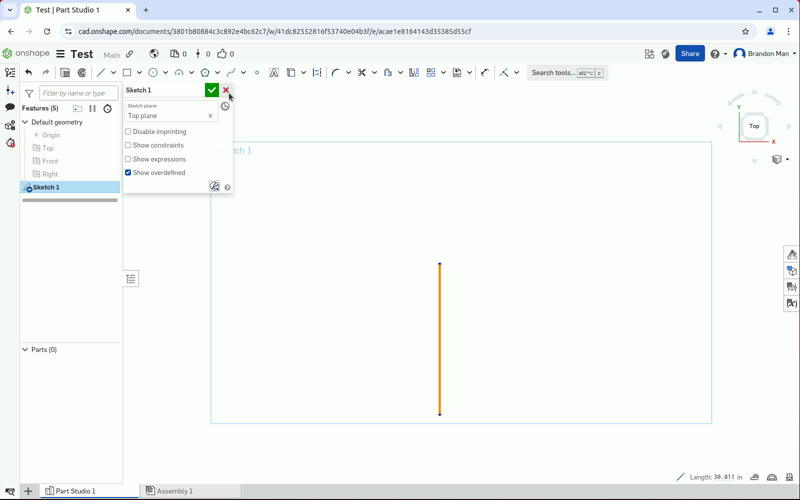
key(shift+h)
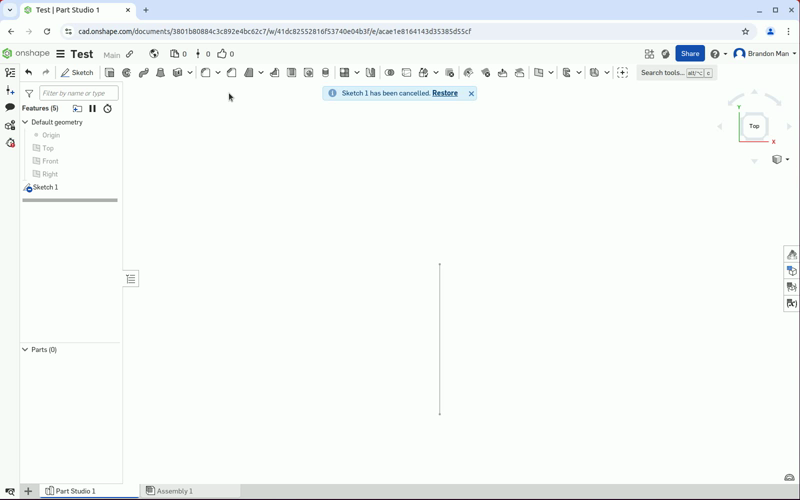
mouse_move(73, 352)
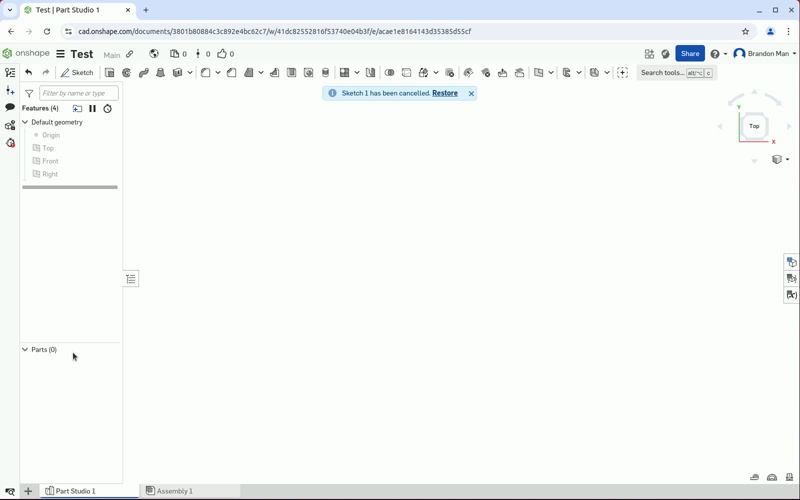
key(y)
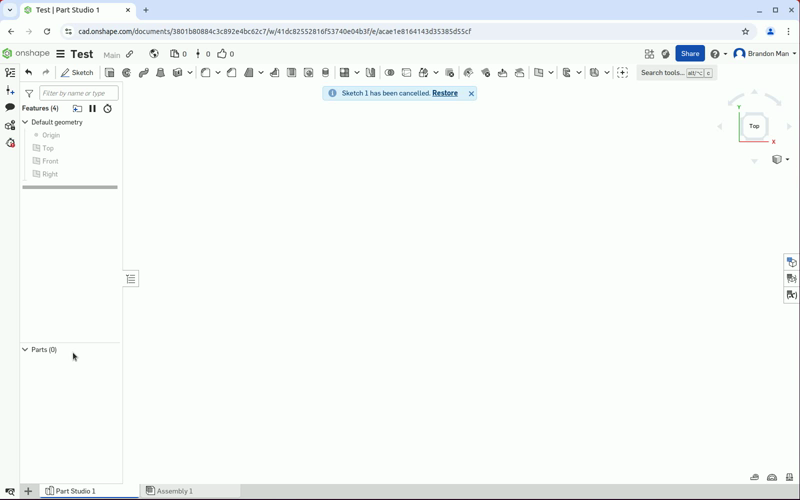
key(shift+p)
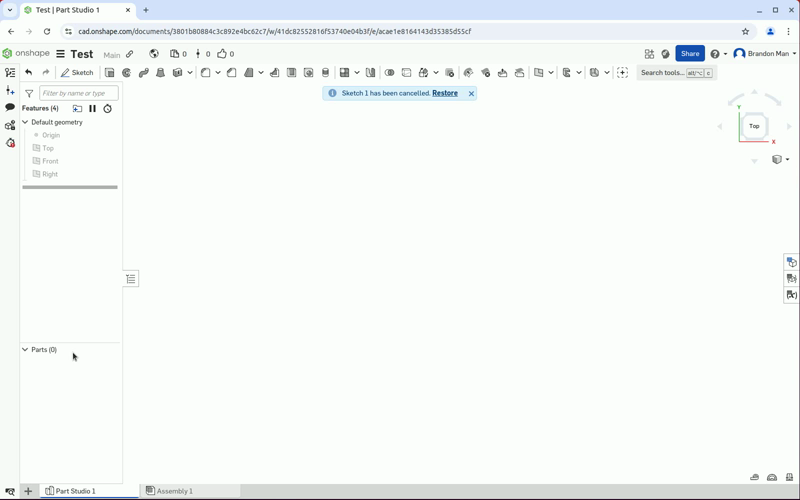
key(space)
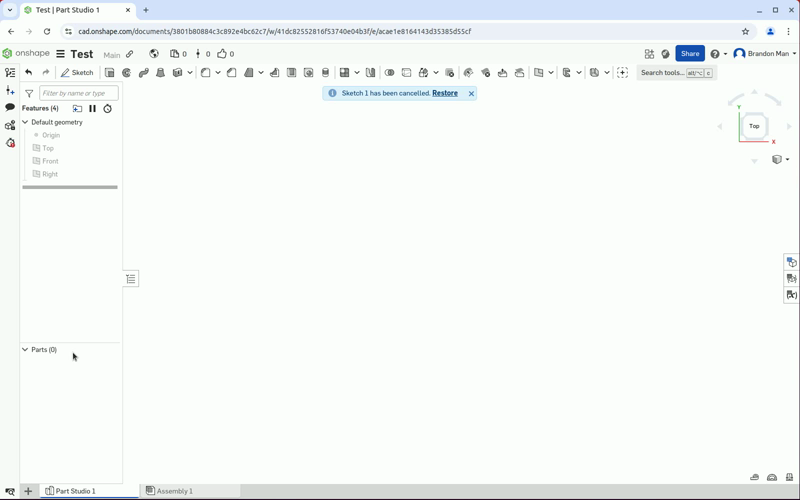
key_down(shift)
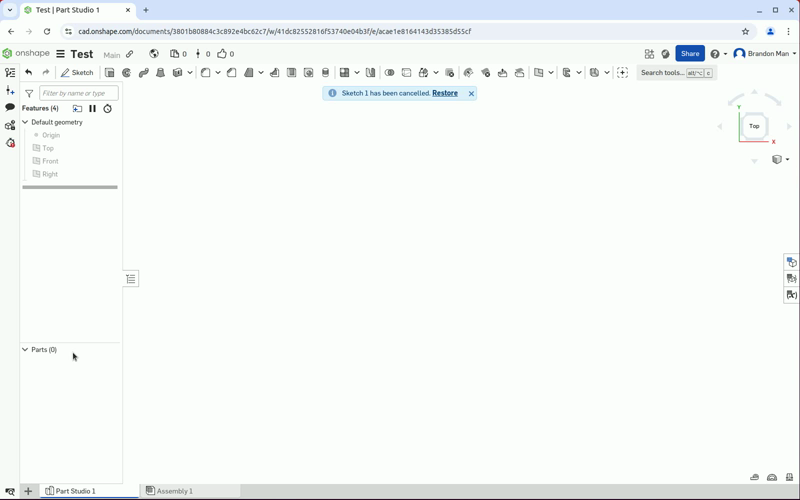
key(up)
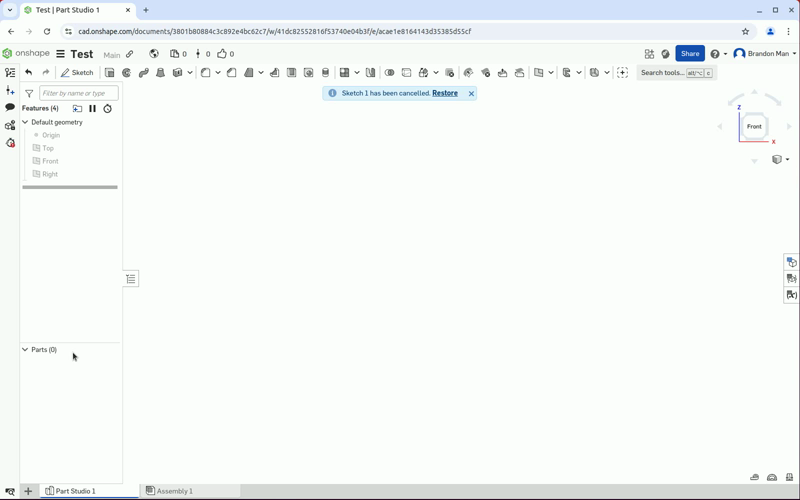
key_up(shift)
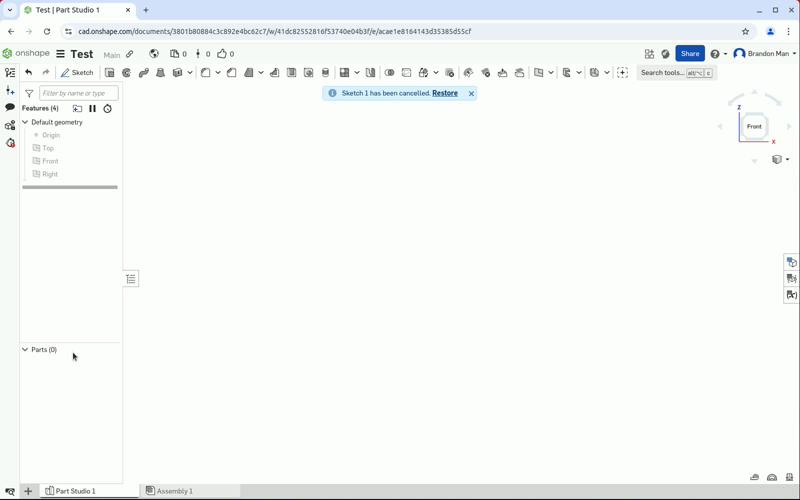
mouse_move(73, 352)
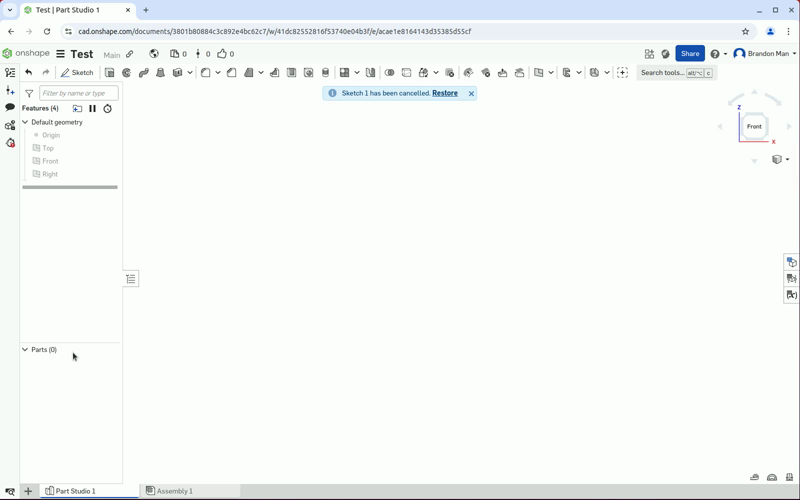
key(shift+y)
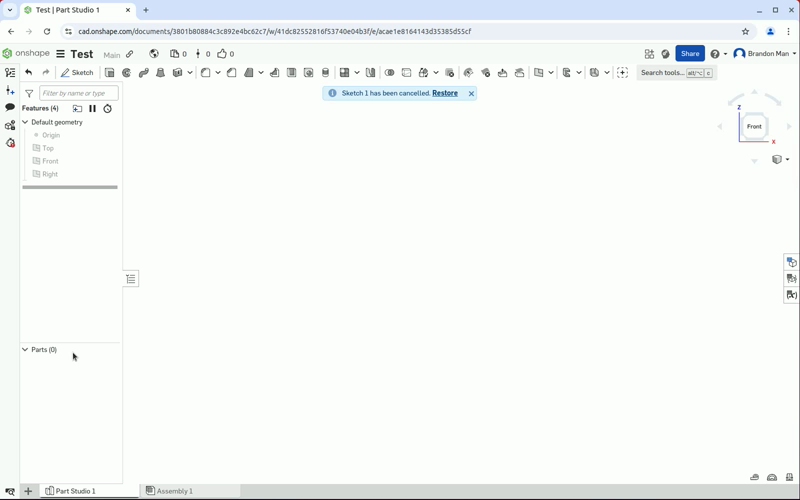
key(shift+s)
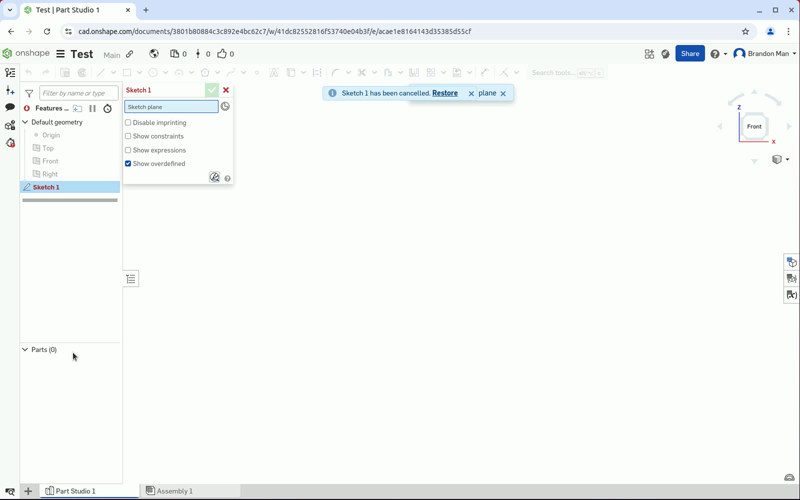
mouse_move(73, 163)
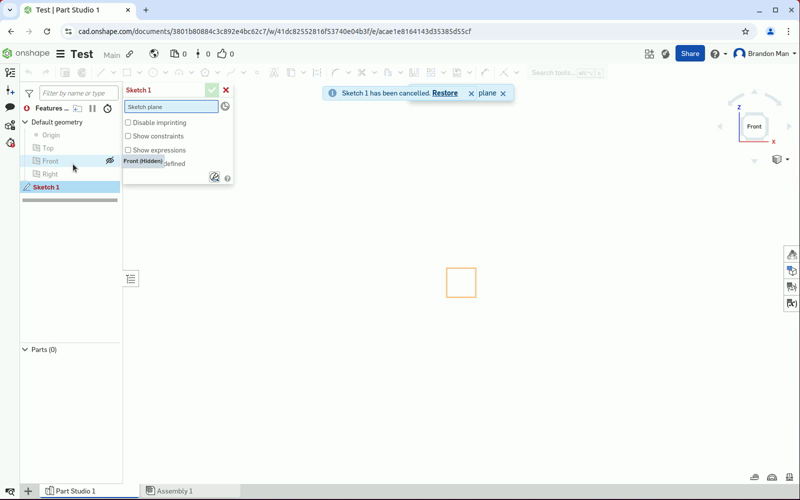
click(73, 163)
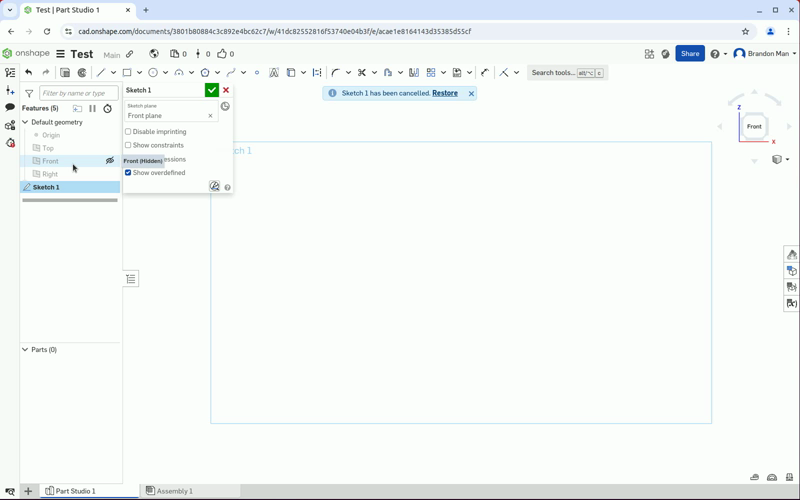
mouse_move(73, 352)
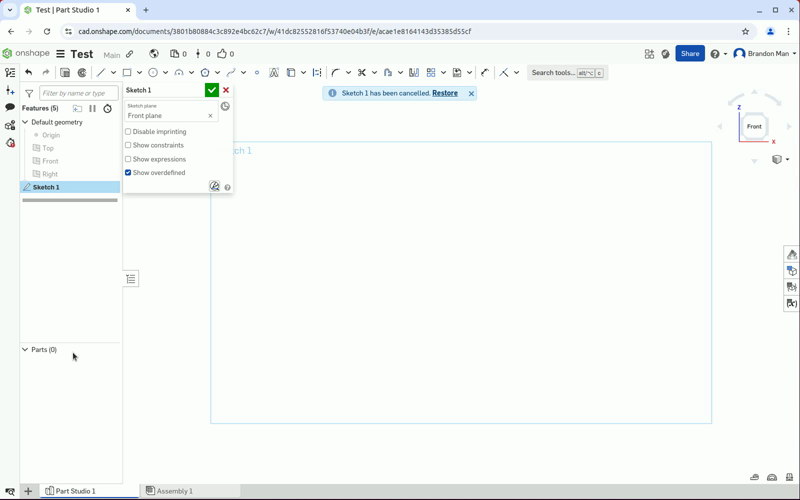
key(y)
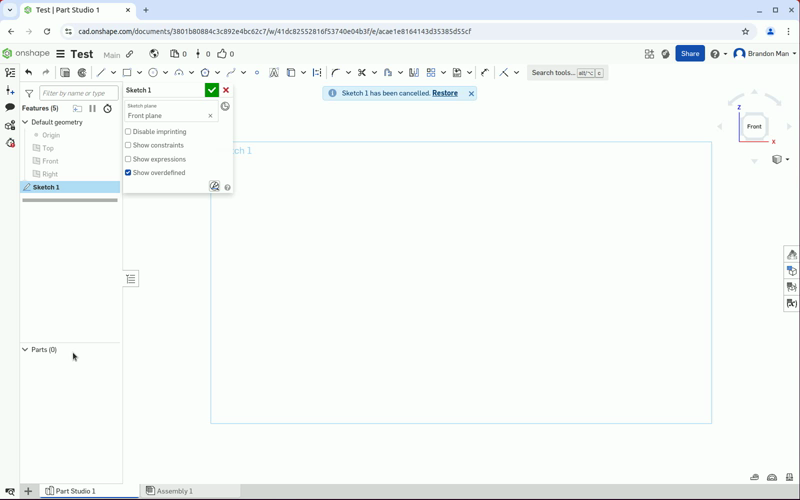
key(l)
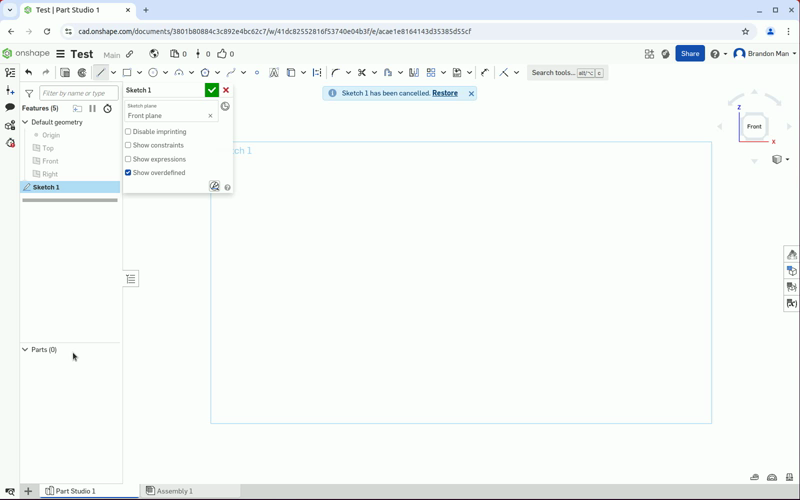
key_down(shift)
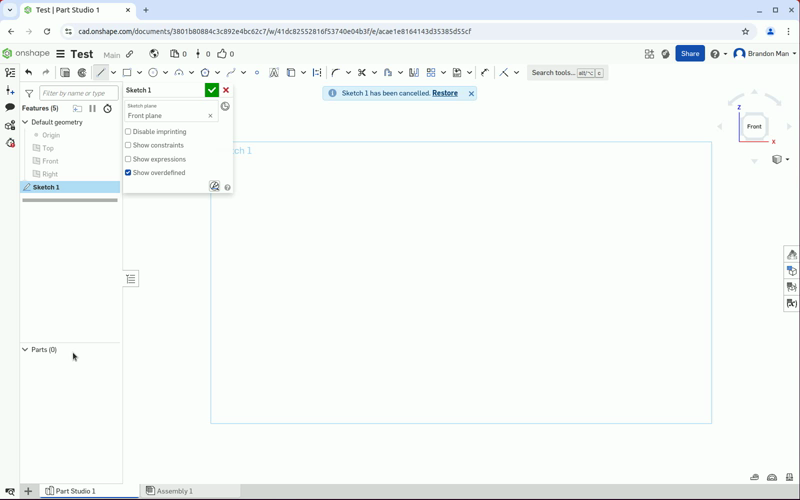
mouse_move(460, 282)
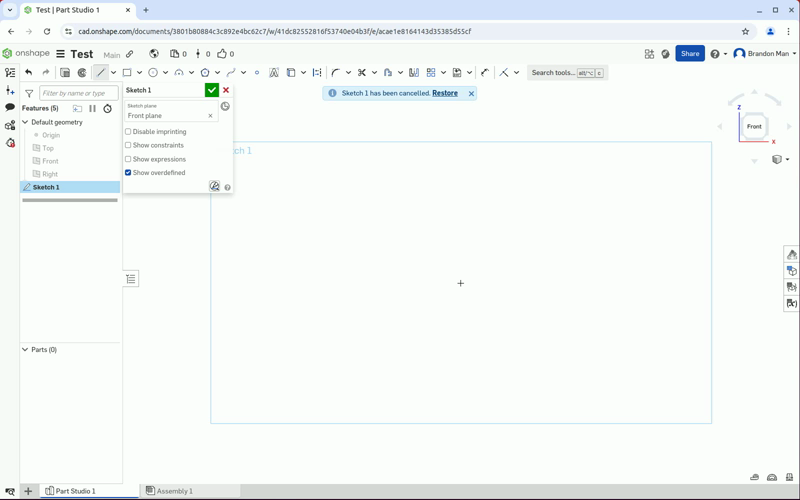
click(460, 282)
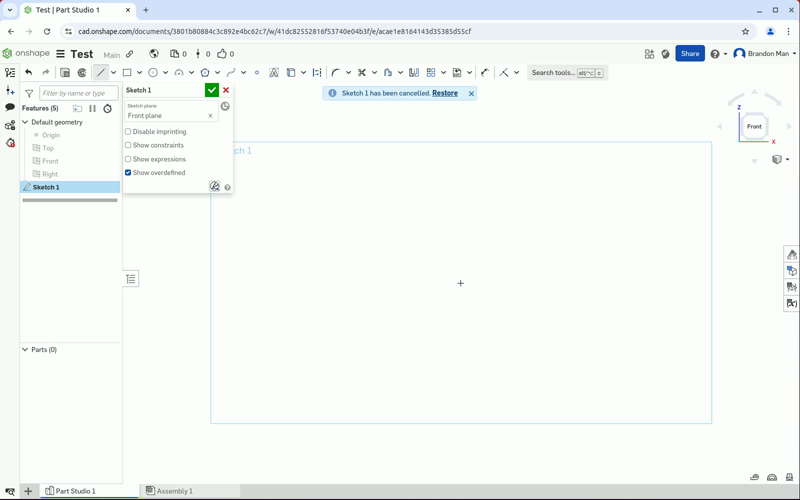
key_up(shift)
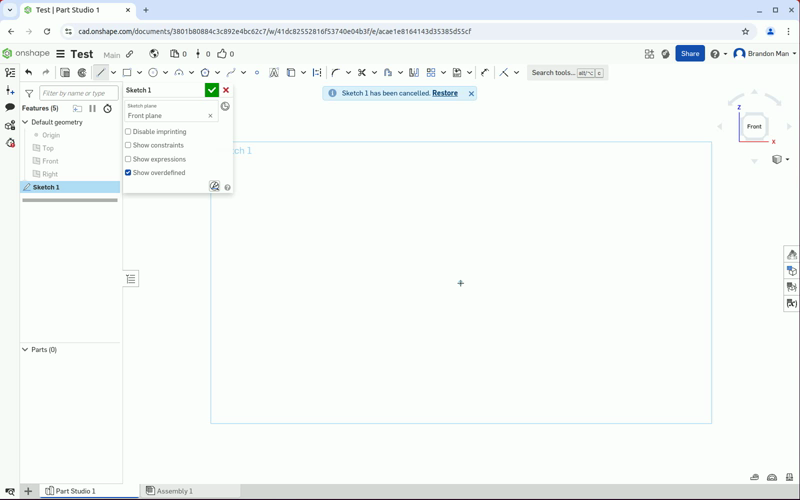
key_down(shift)
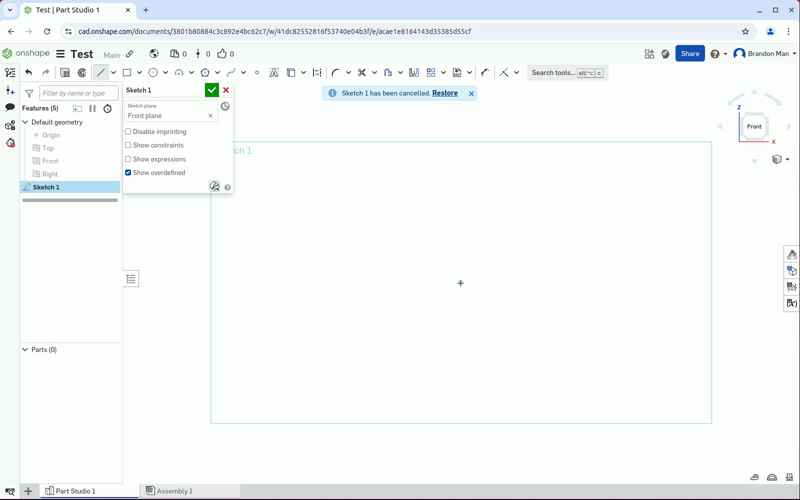
mouse_move(573, 282)
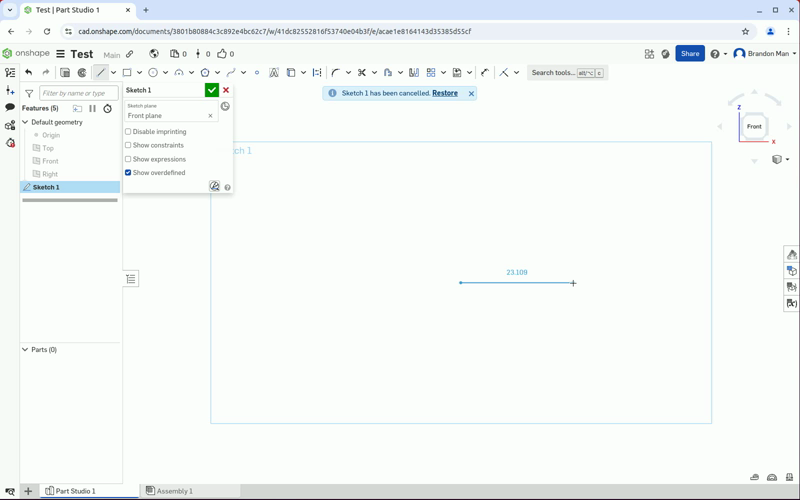
click(573, 282)
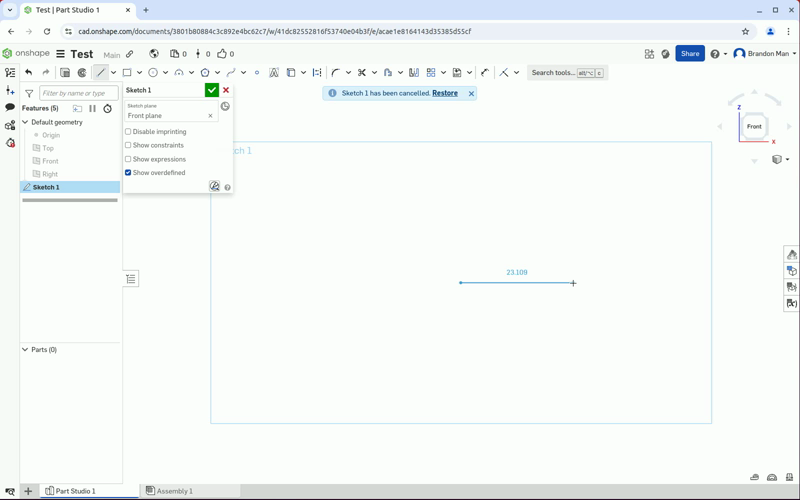
key_up(shift)
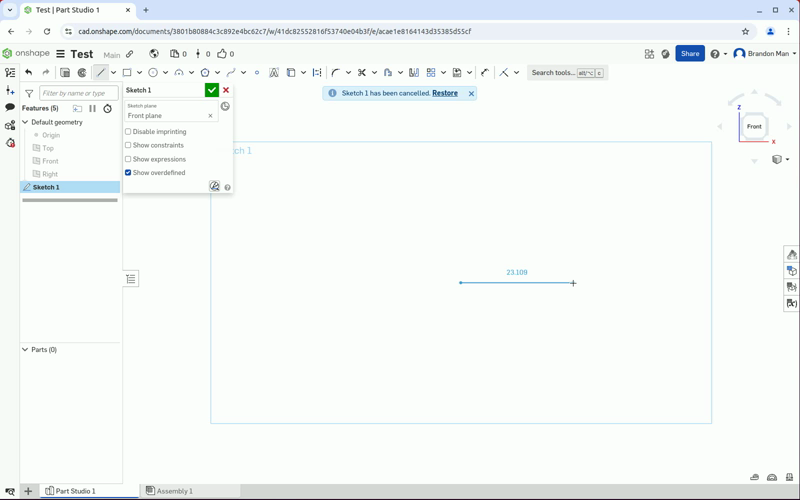
key_down(shift)
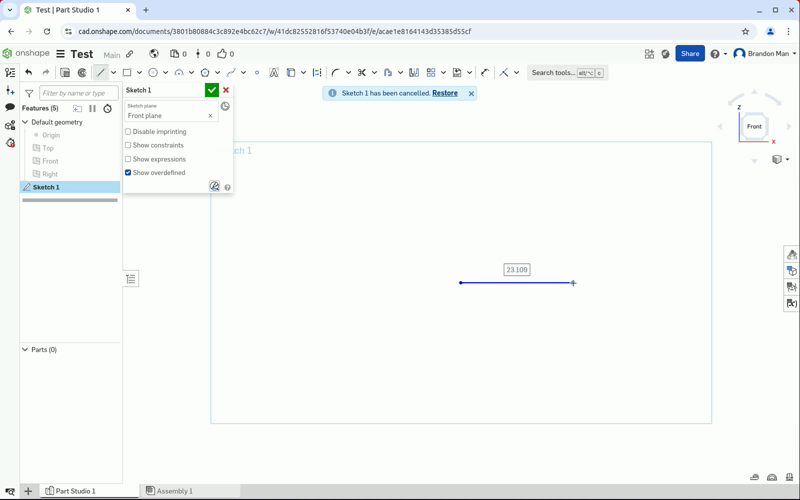
mouse_move(589, 282)
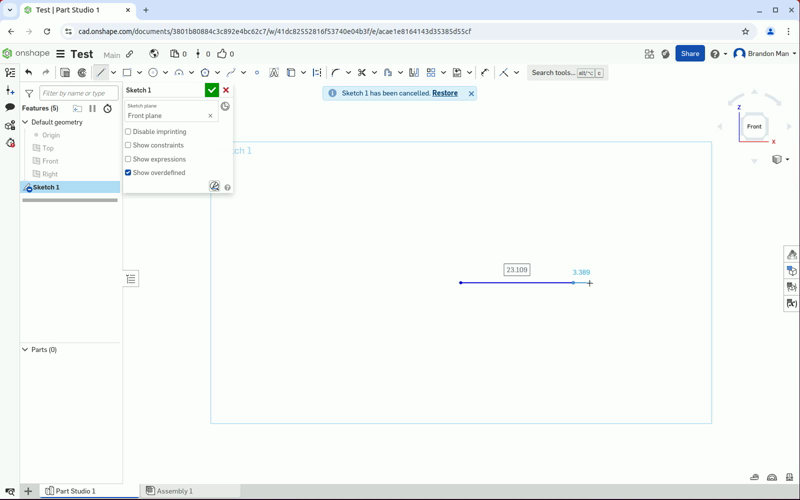
mouse_move(573, 230)
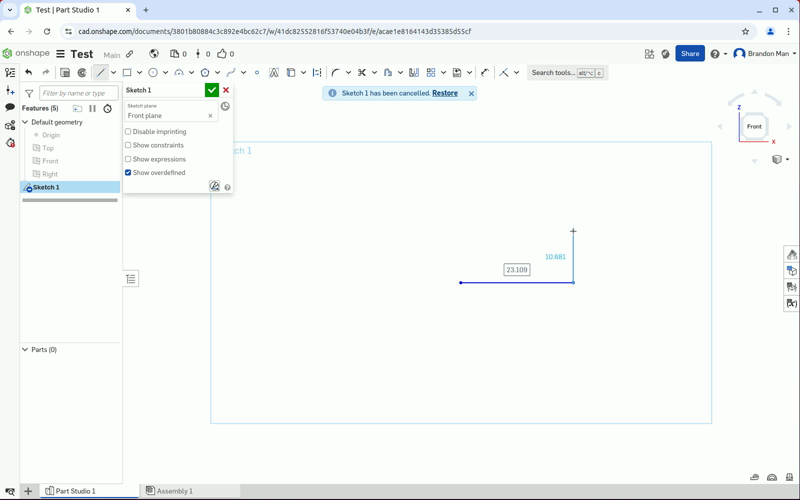
click(573, 230)
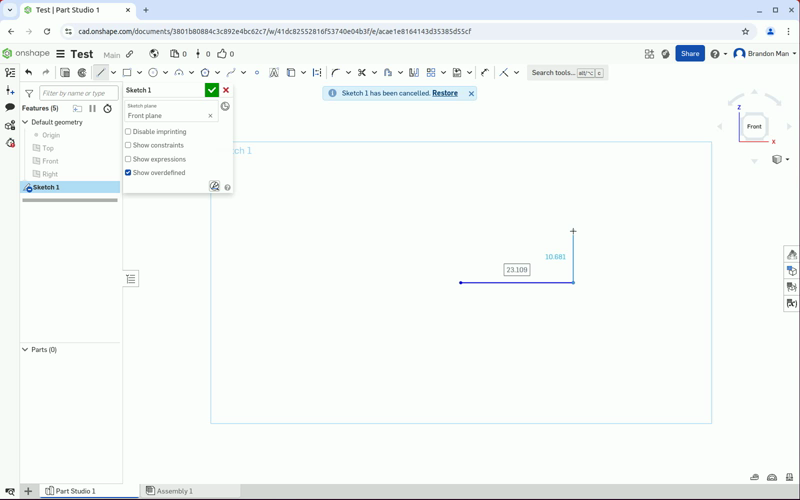
key_up(shift)
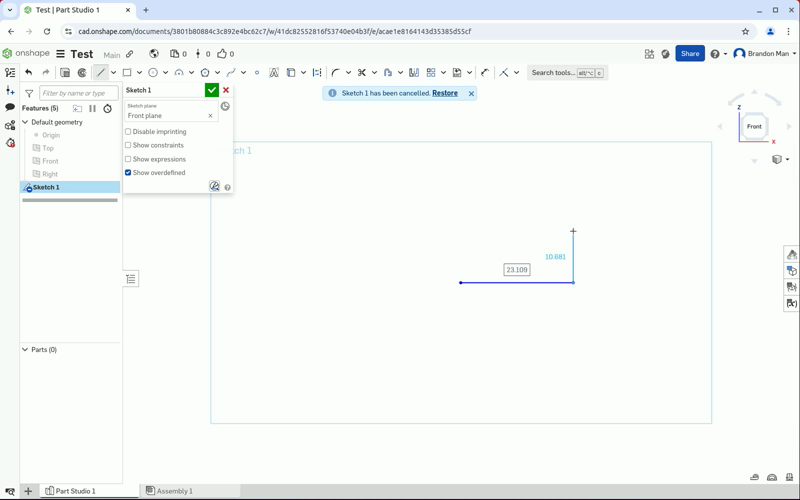
key_down(shift)
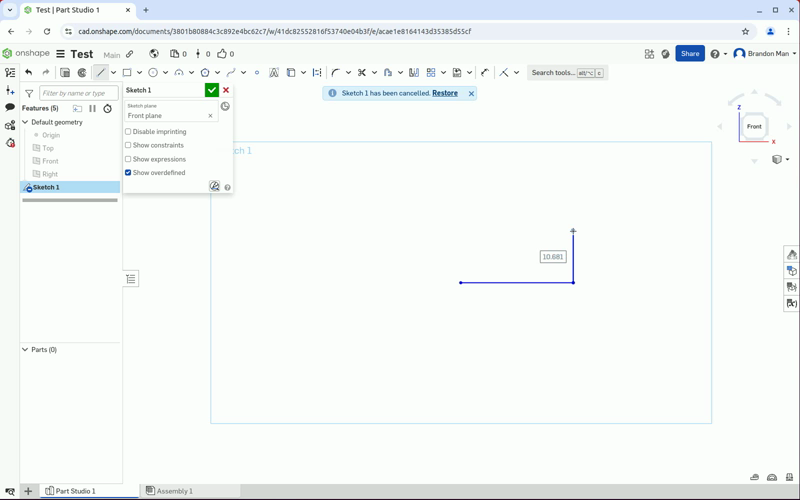
mouse_move(460, 230)
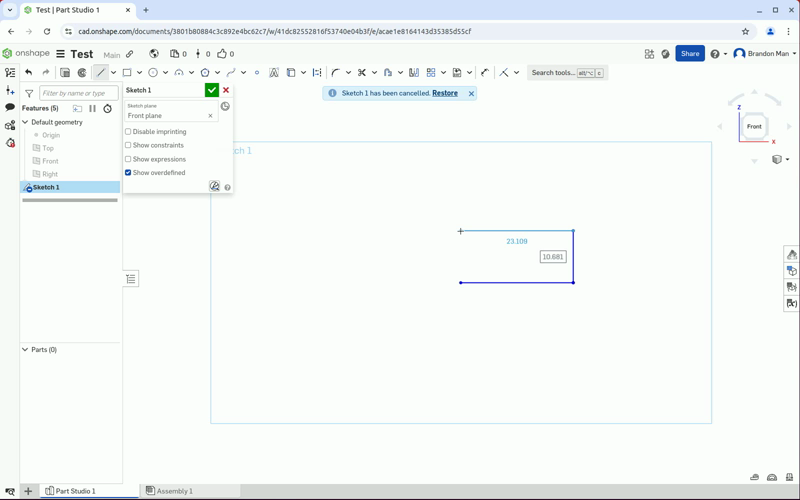
click(460, 230)
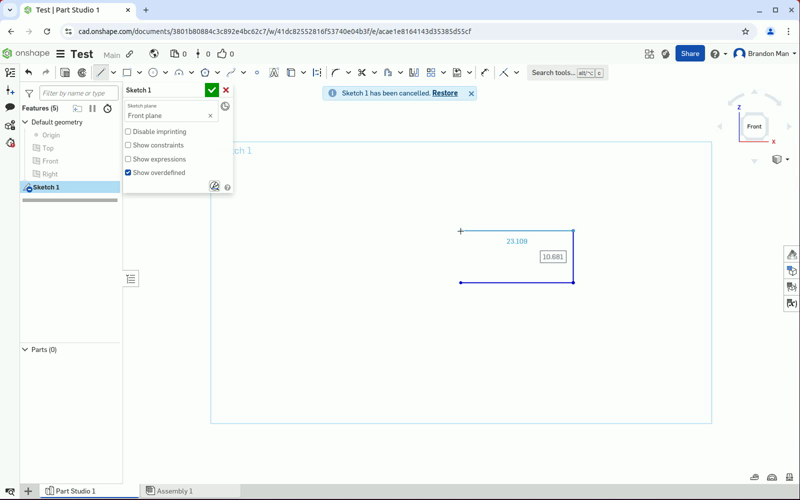
key_up(shift)
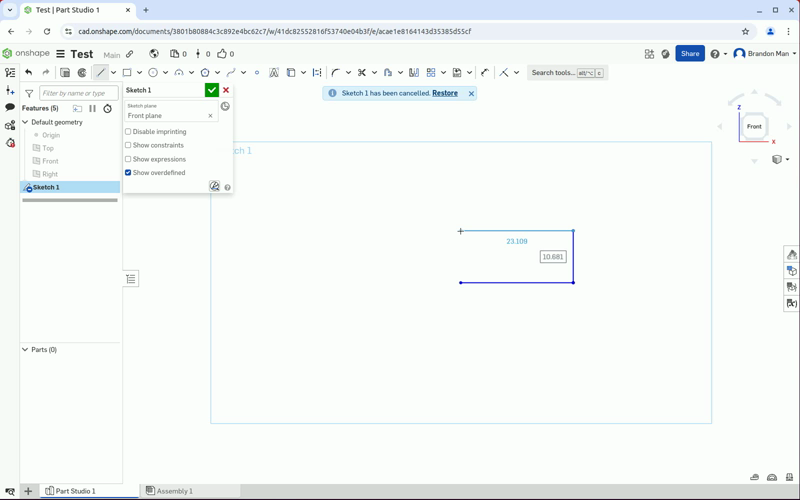
mouse_move(490, 230)
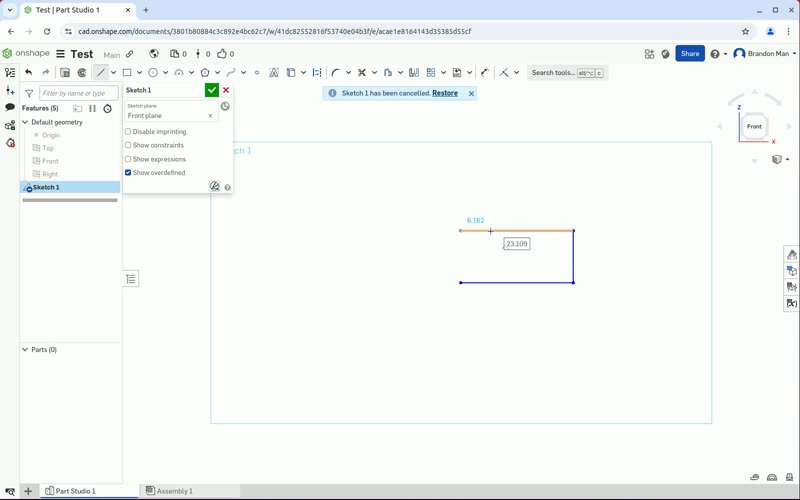
key_down(shift)
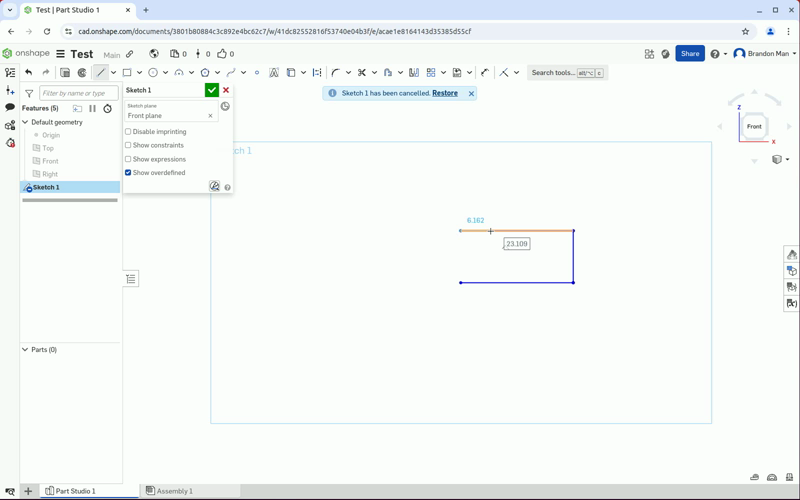
mouse_move(460, 282)
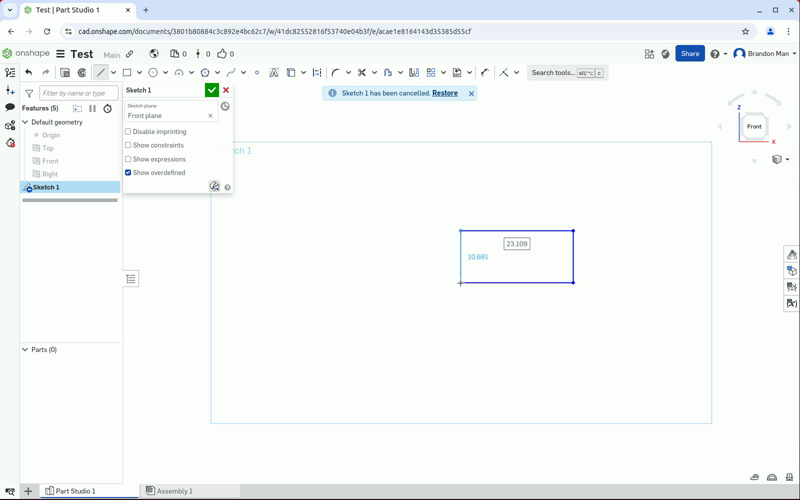
key_up(shift)
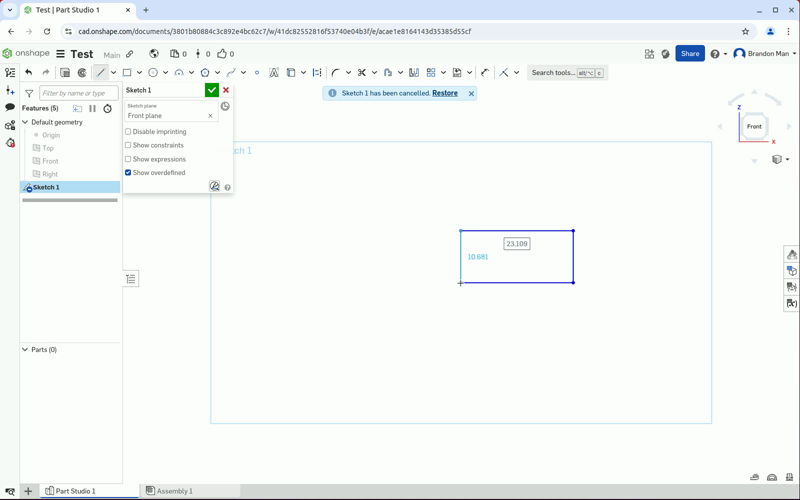
click(460, 282)
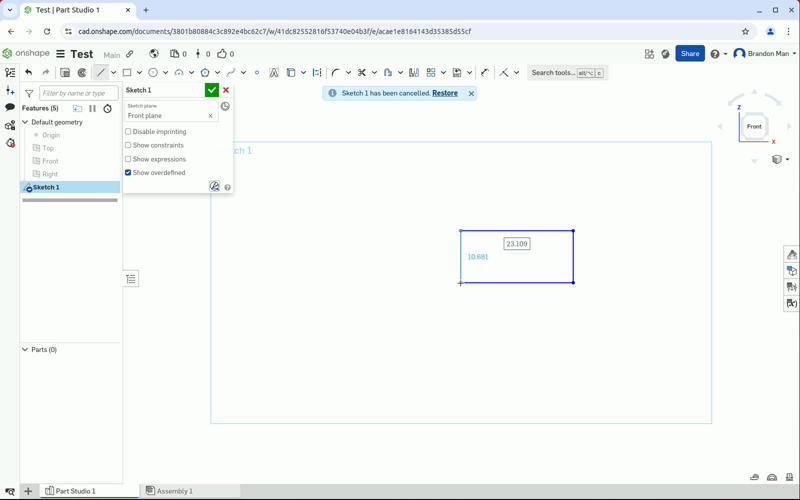
key(esc)
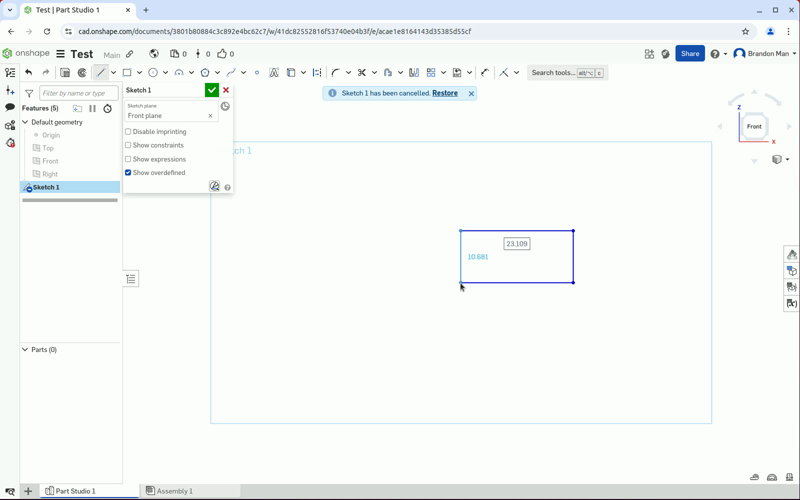
mouse_move(472, 258)
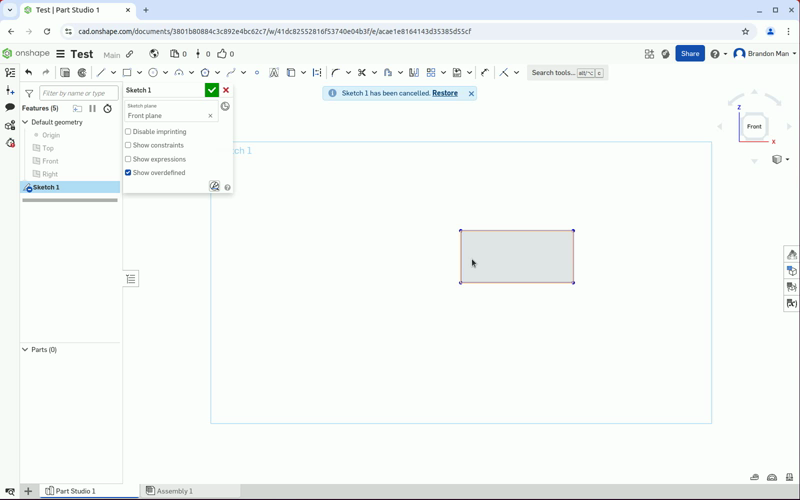
click(472, 258)
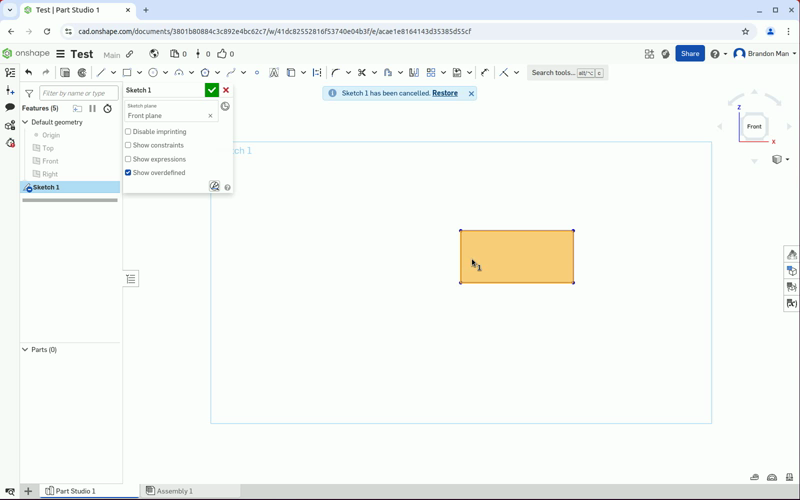
mouse_move(73, 352)
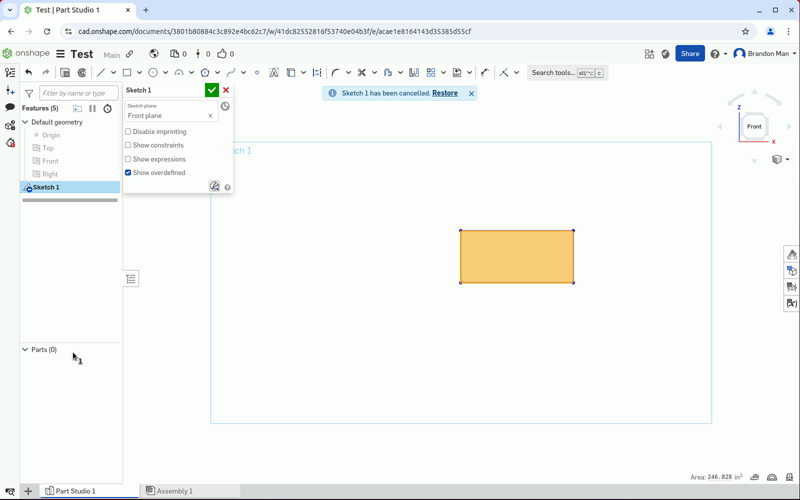
key(shift+y)
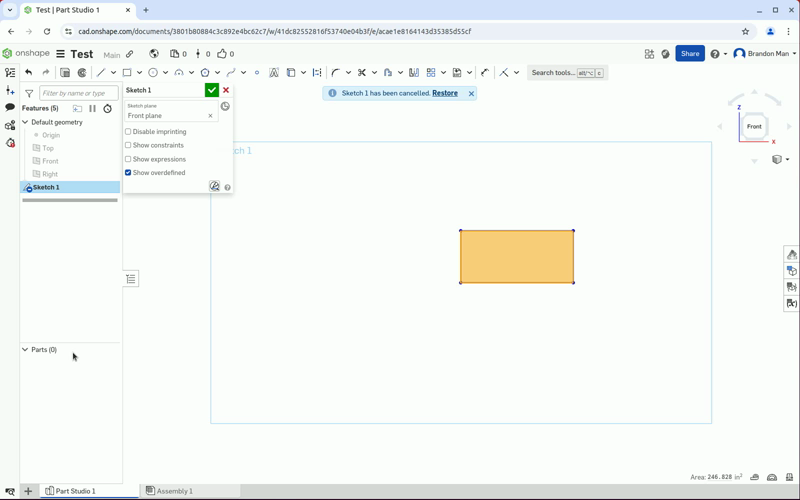
key(shift+e)
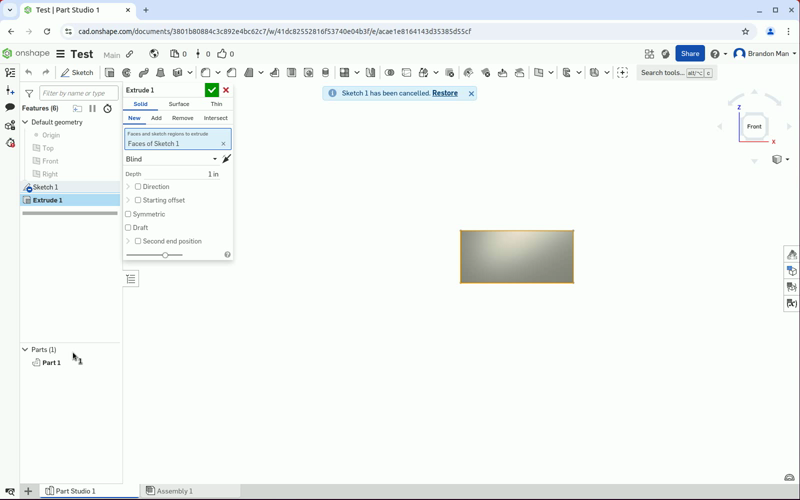
mouse_move(143, 106)
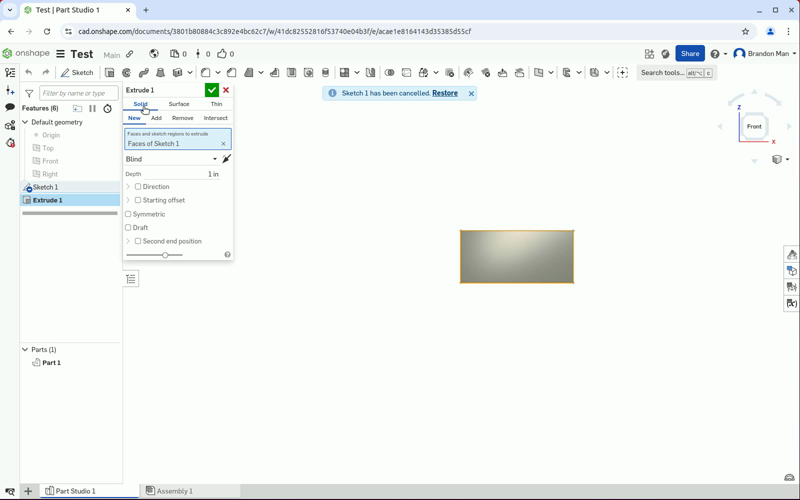
click(143, 106)
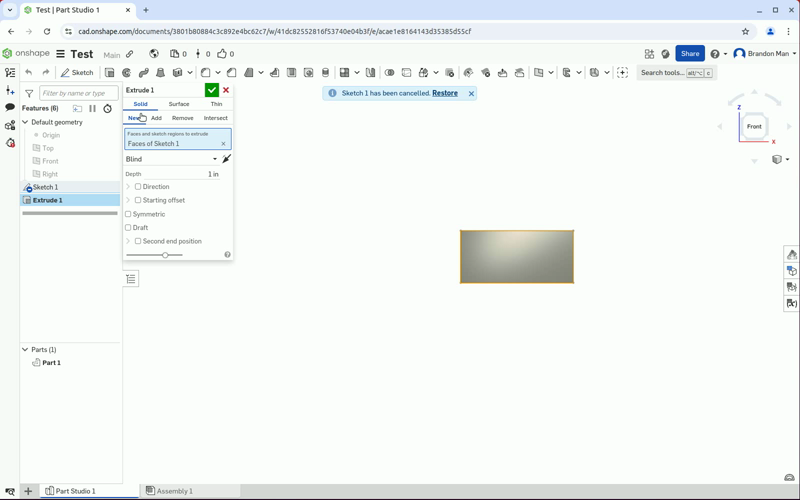
mouse_move(137, 120)
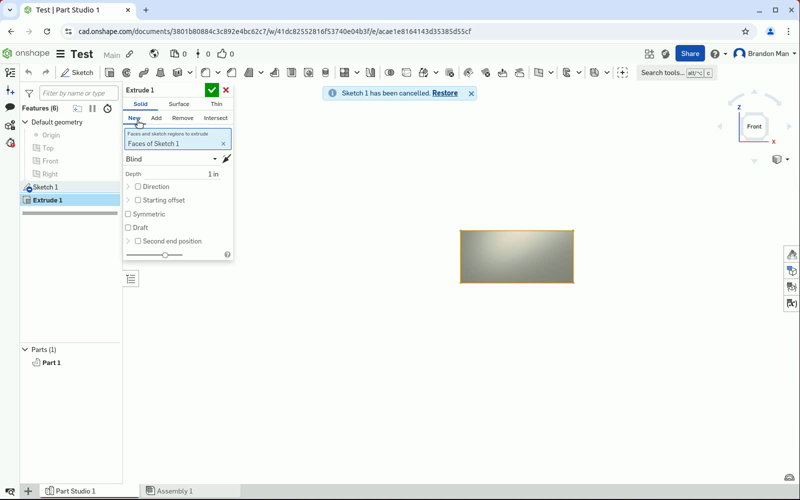
click(137, 120)
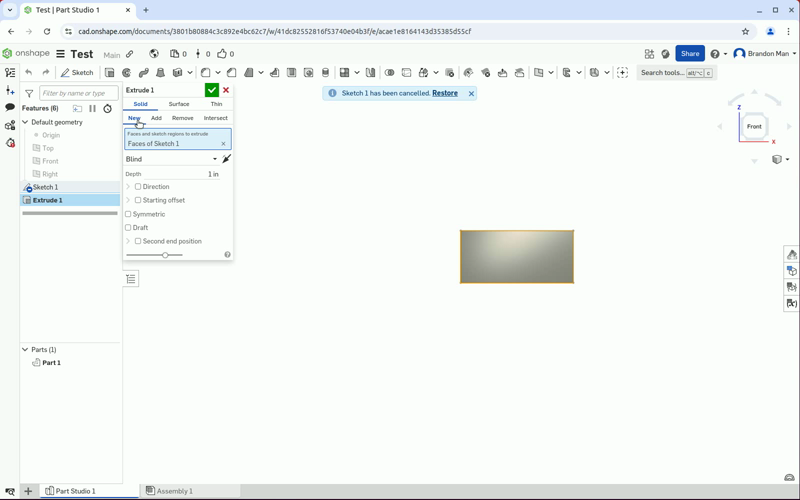
key(tab, 4)
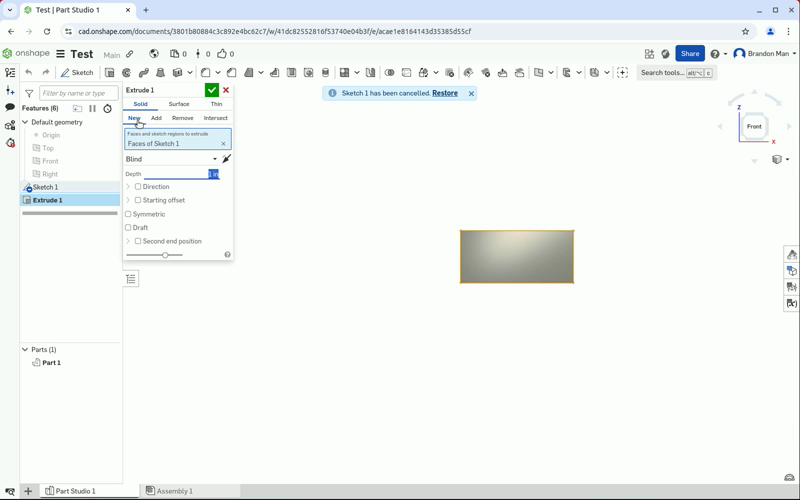
text(6.018)
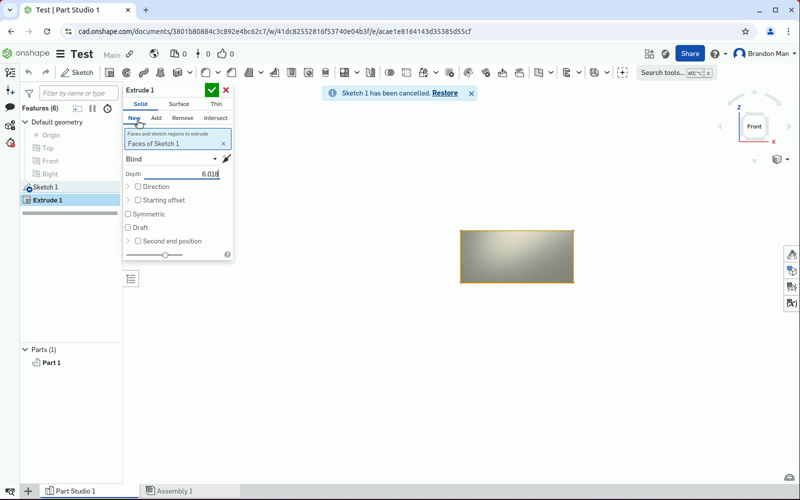
key(enter)
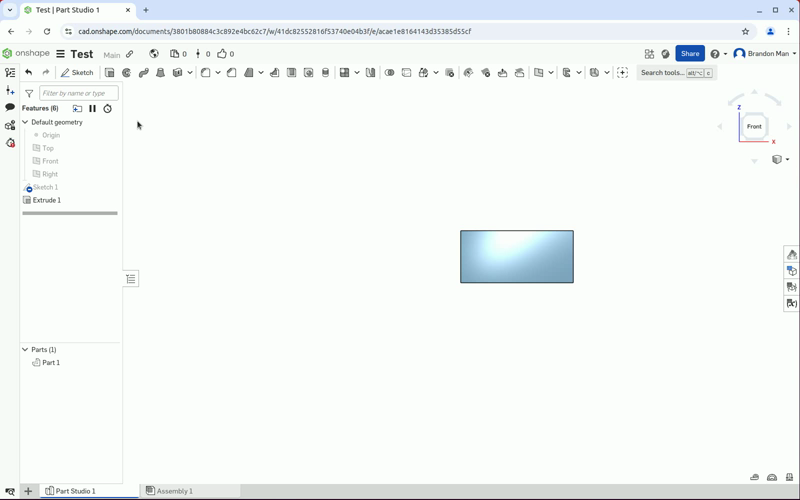
key(shift+h)
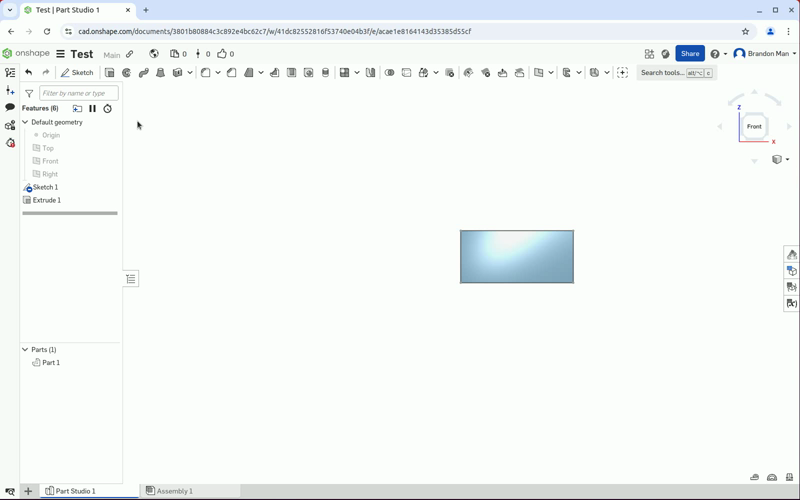
key(shift+h)
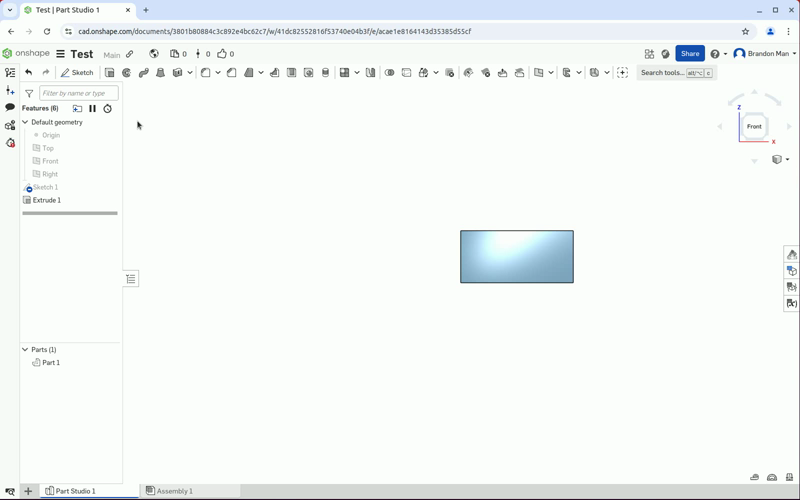
mouse_move(73, 189)
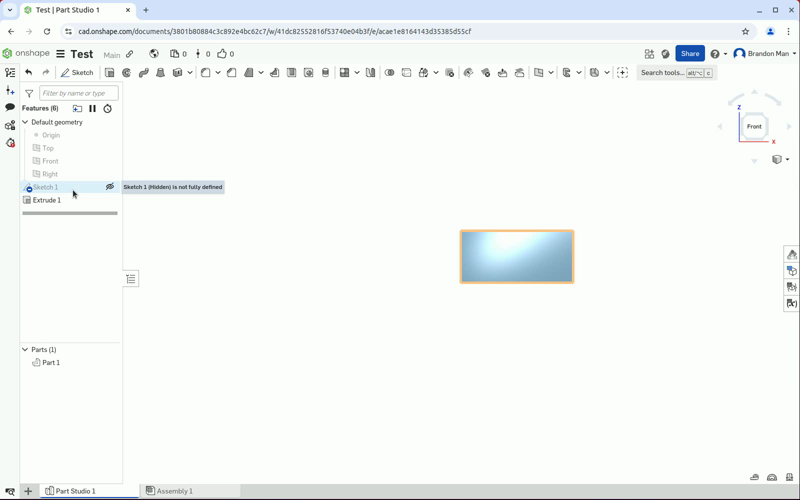
click(73, 189)
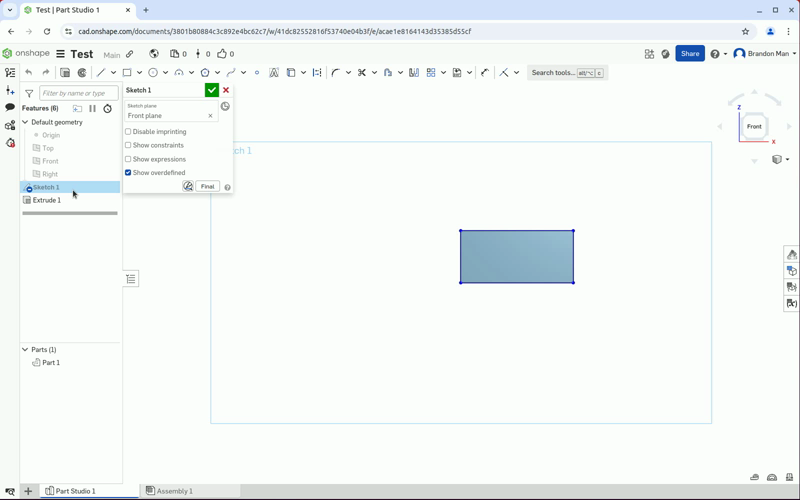
mouse_move(229, 92)
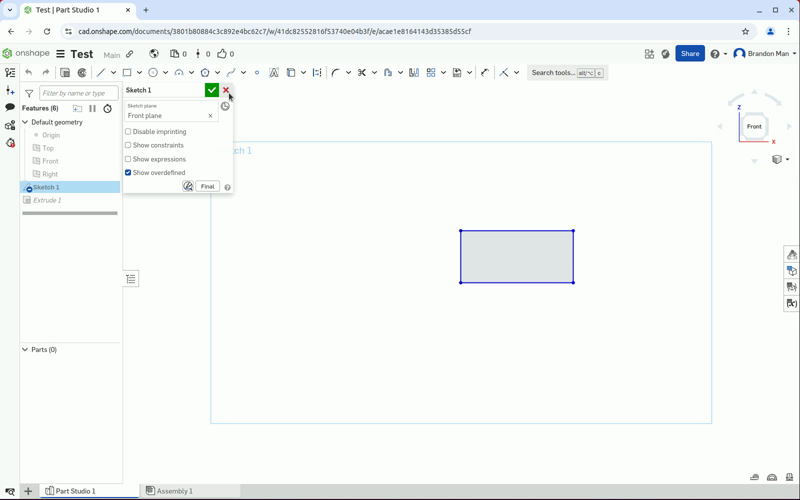
click(229, 92)
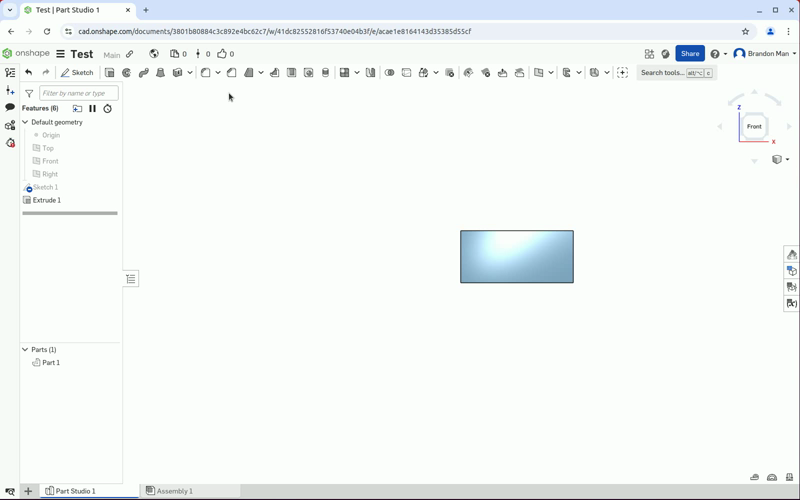
mouse_move(541, 75)
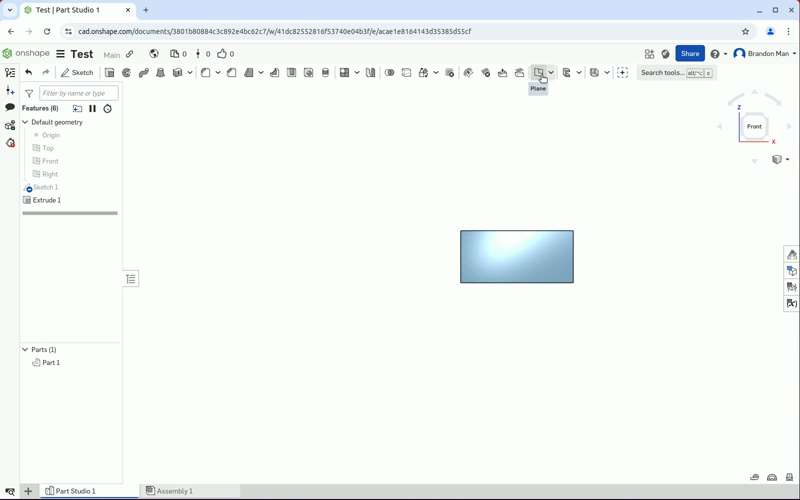
click(541, 75)
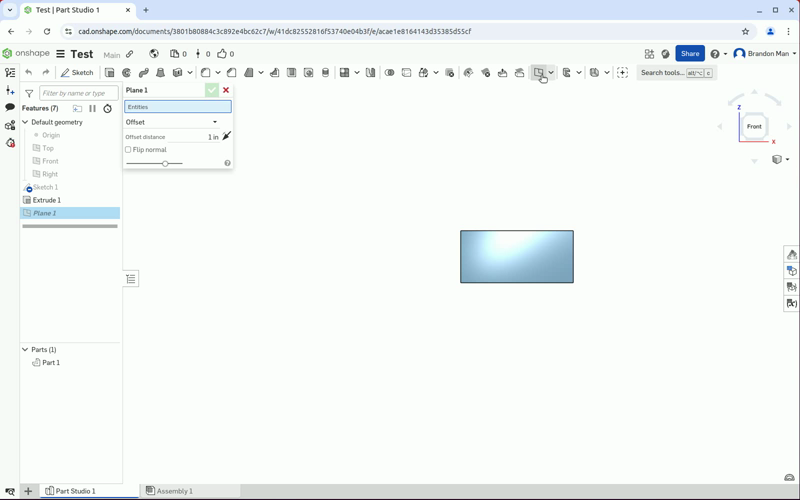
mouse_move(73, 163)
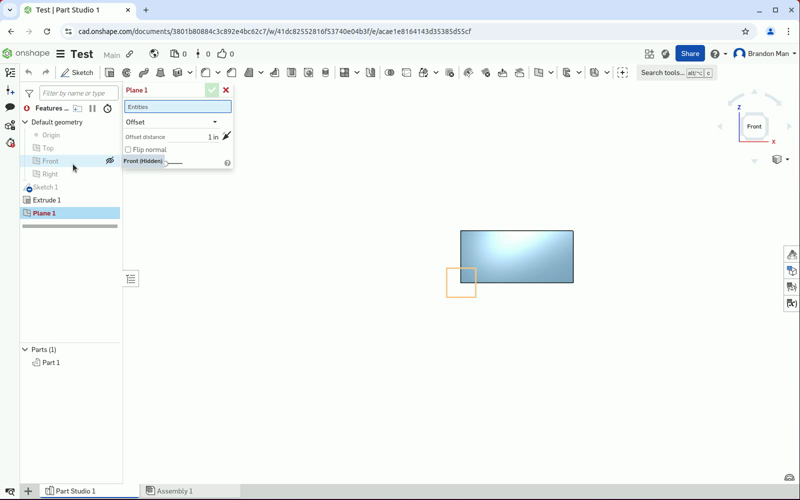
click(73, 163)
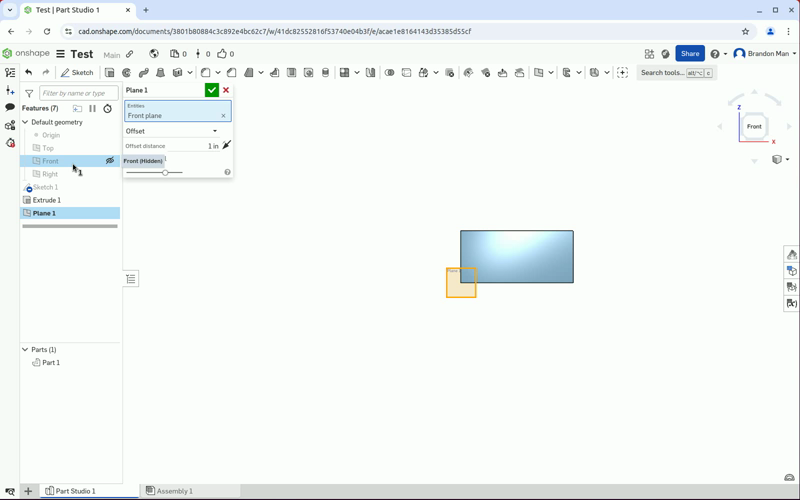
key(tab, 2)
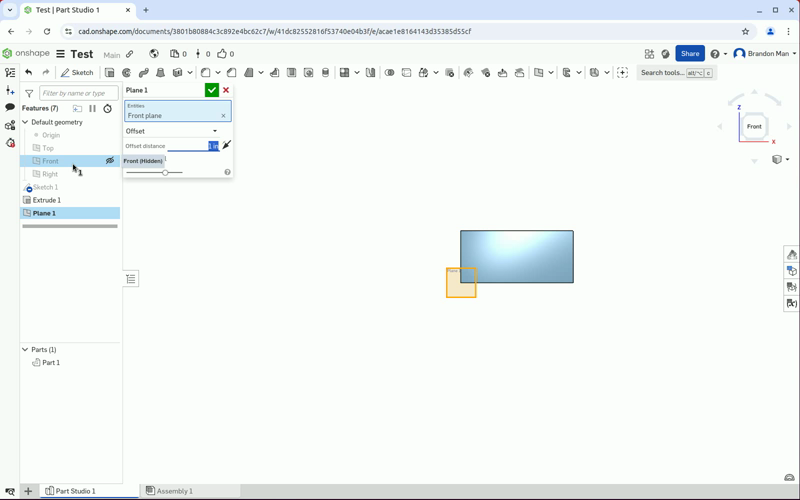
text(6.008)
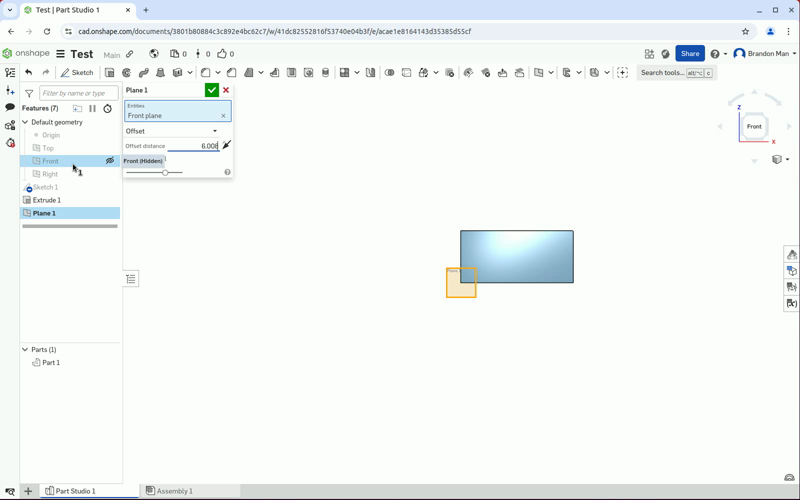
key(enter, 2)
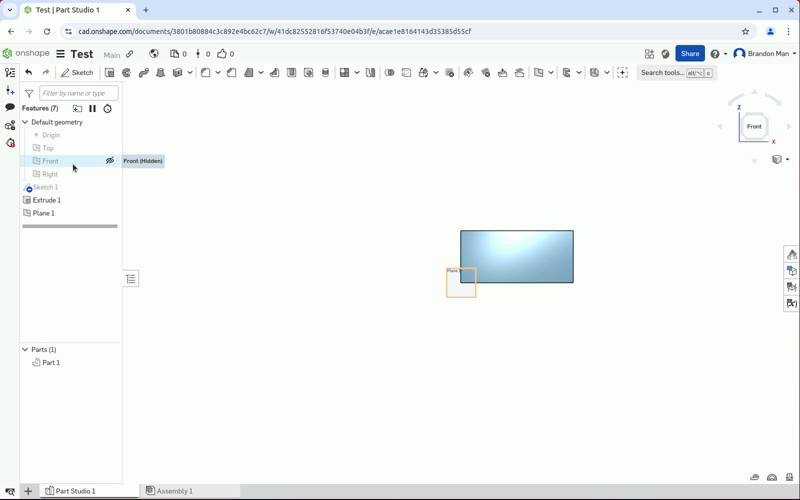
key(shift+s)
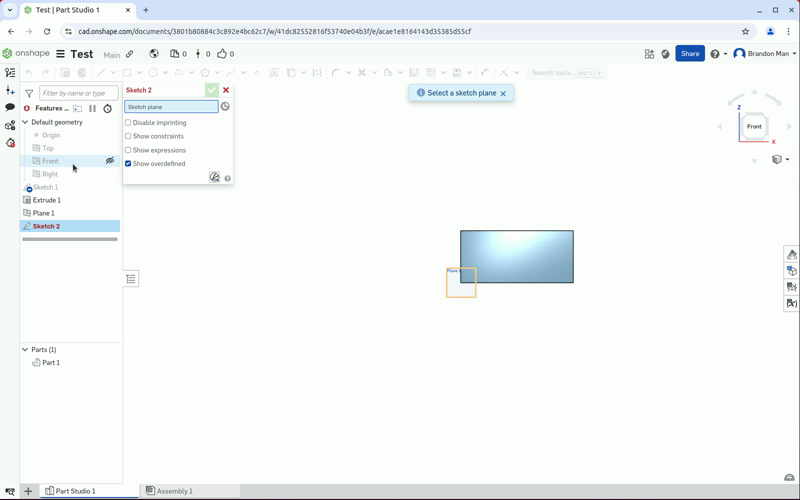
mouse_move(73, 215)
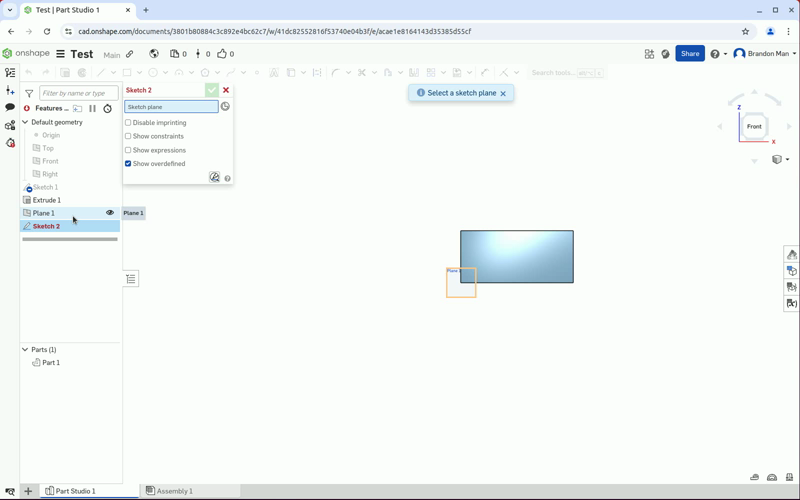
click(73, 215)
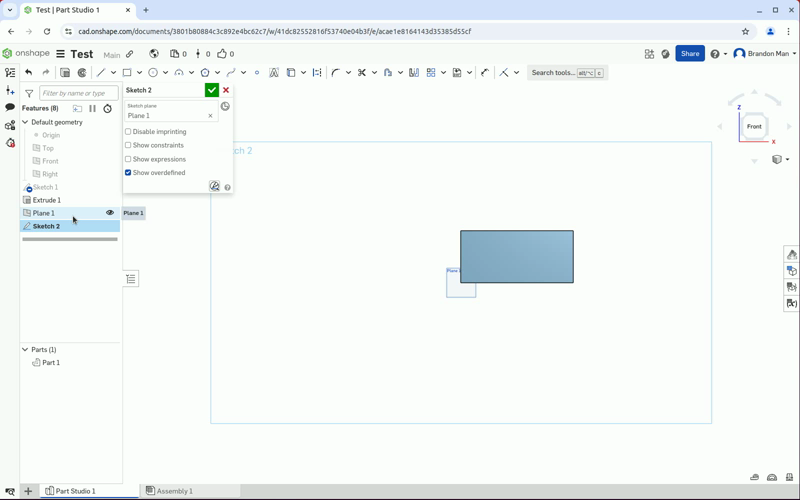
mouse_move(73, 352)
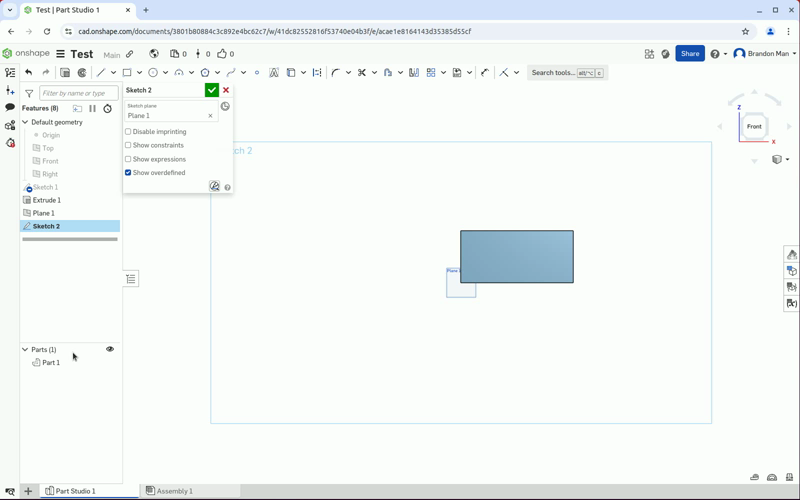
key(y)
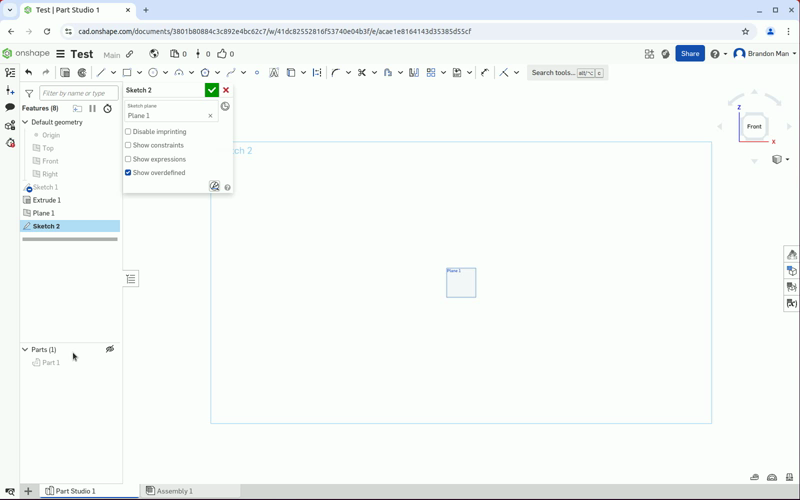
key(c)
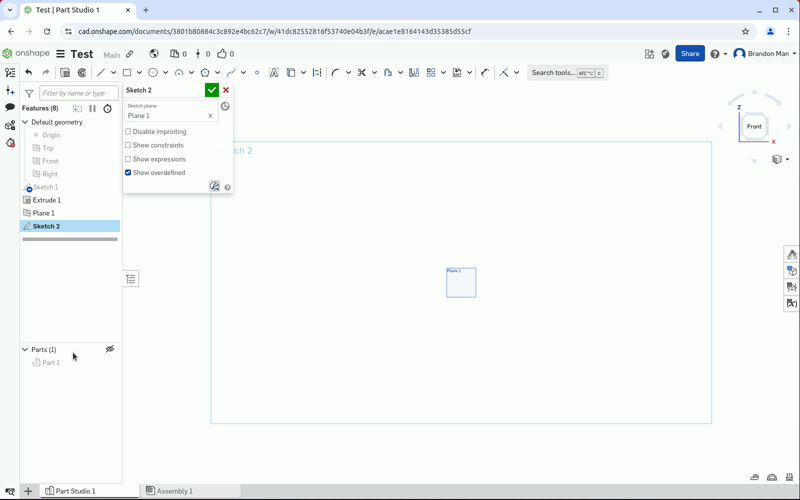
key_down(shift)
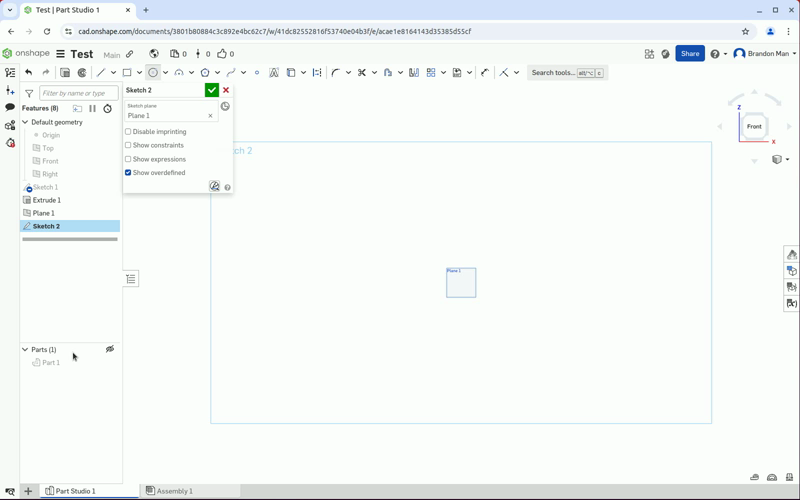
mouse_move(532, 257)
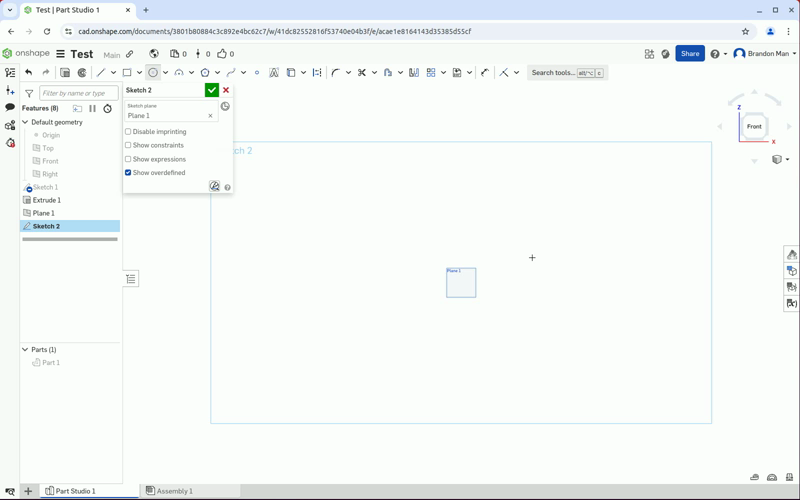
click(532, 257)
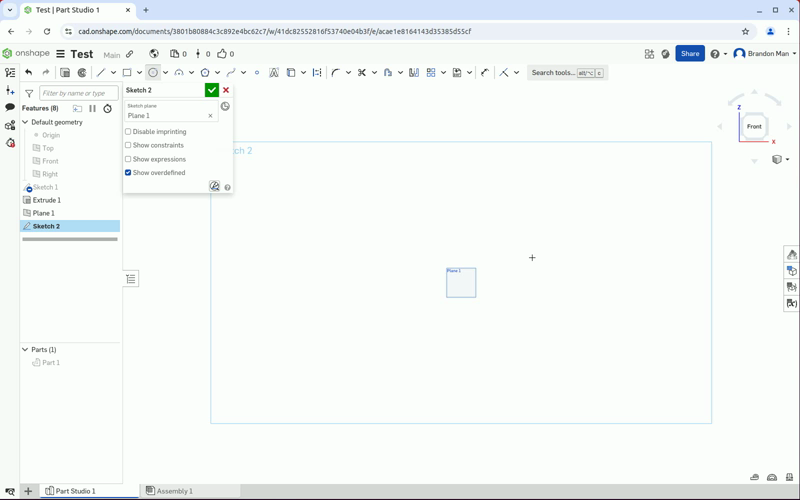
key_up(shift)
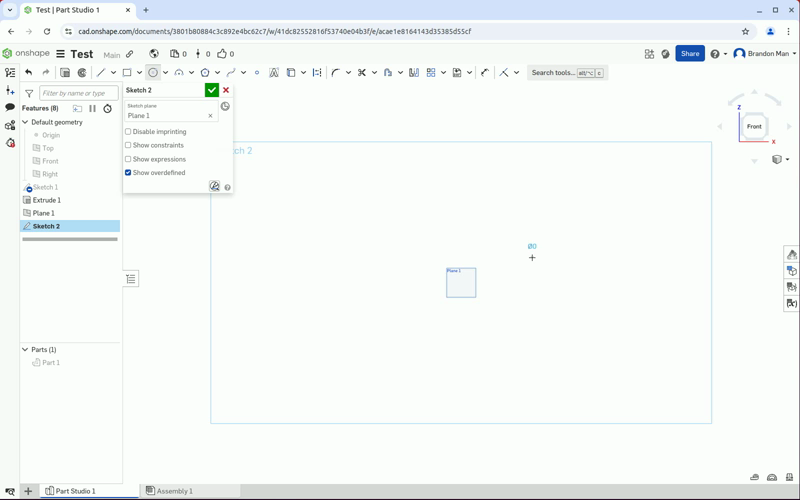
mouse_move(547, 257)
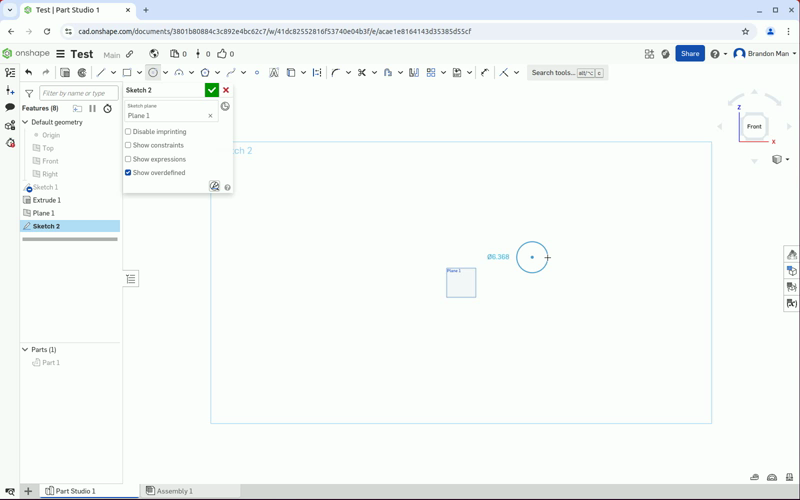
click(547, 257)
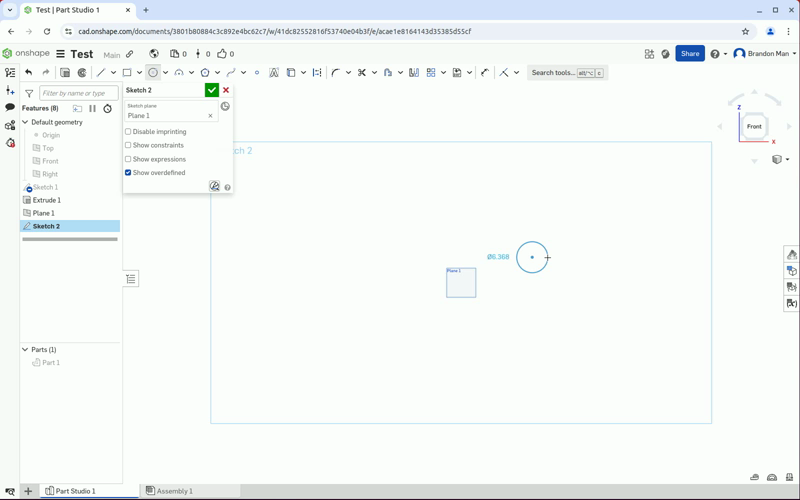
key(esc)
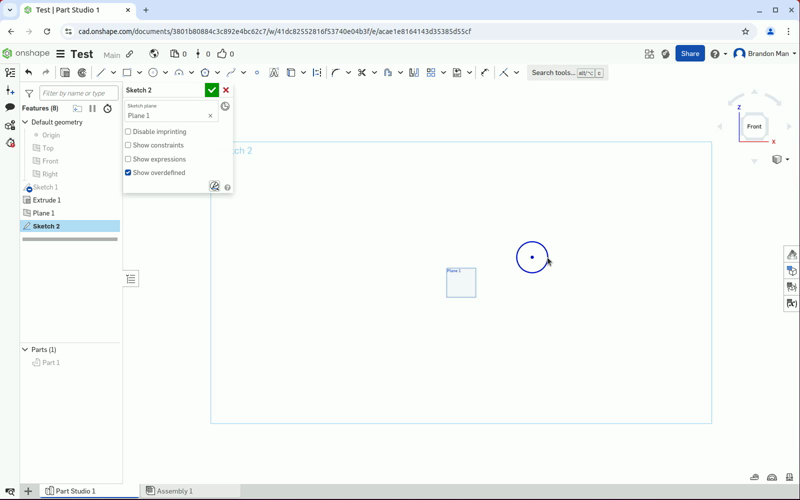
mouse_move(542, 266)
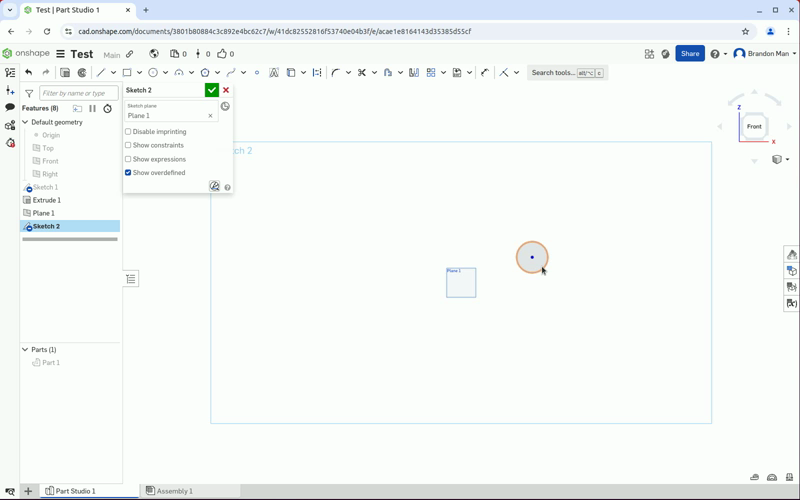
scroll(6)
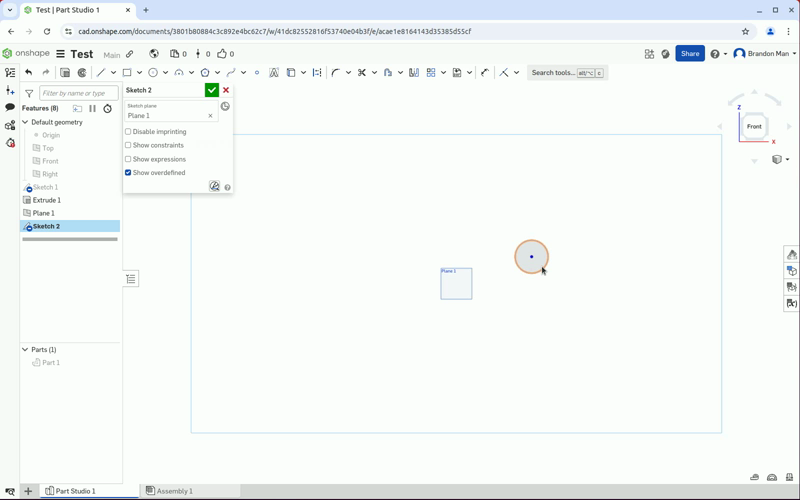
scroll(6)
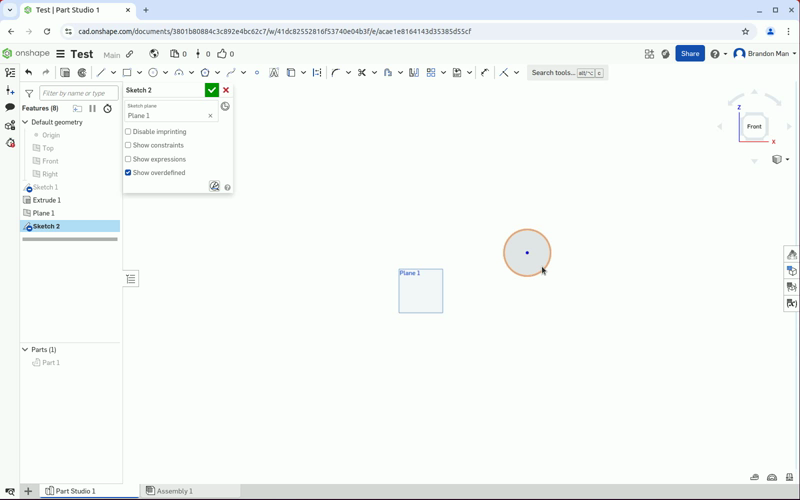
scroll(6)
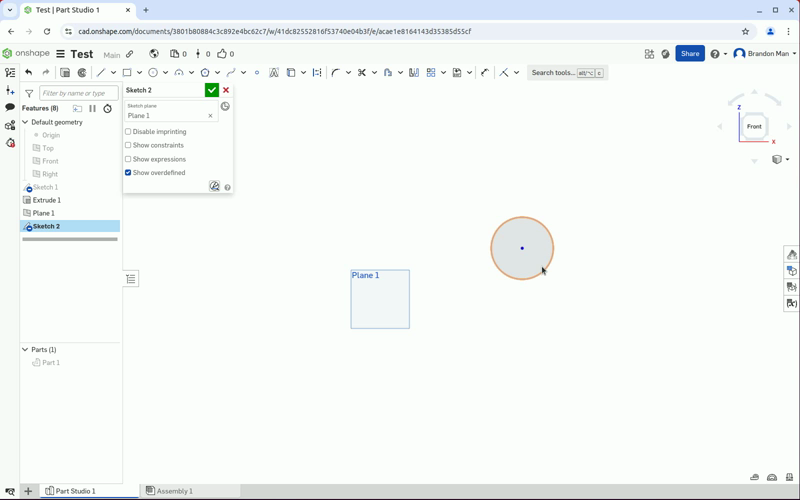
scroll(6)
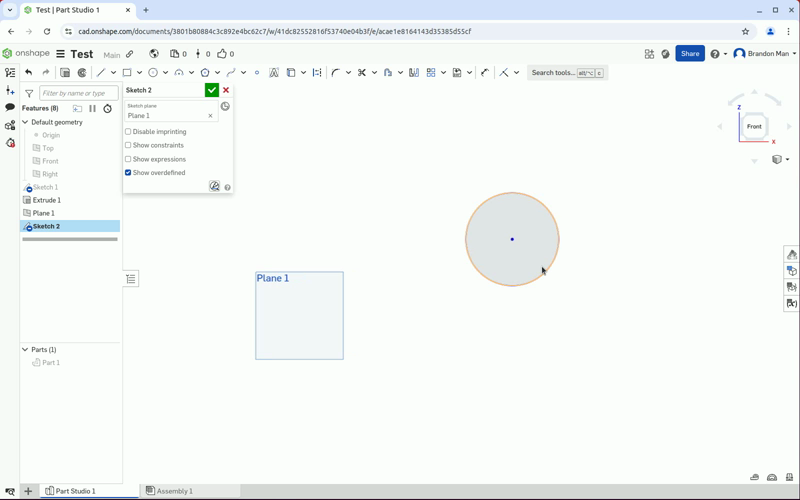
scroll(6)
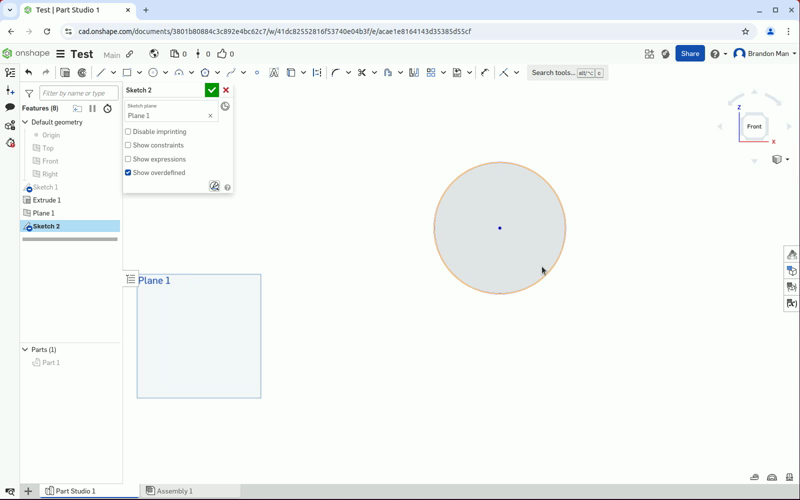
scroll(6)
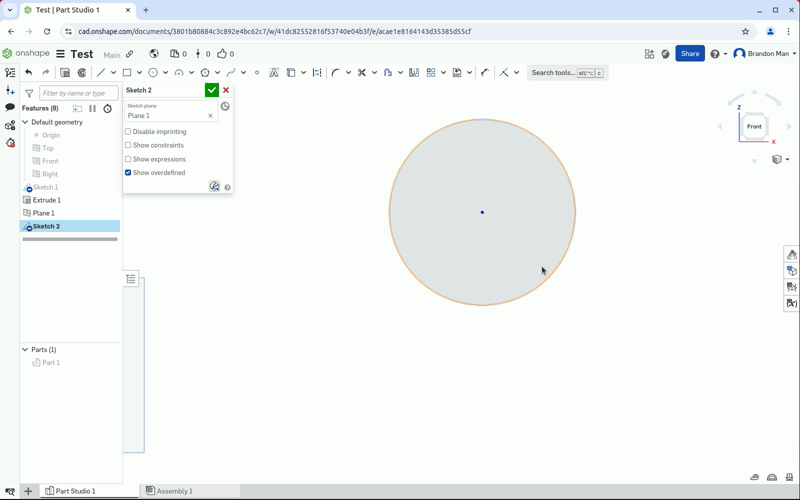
scroll(6)
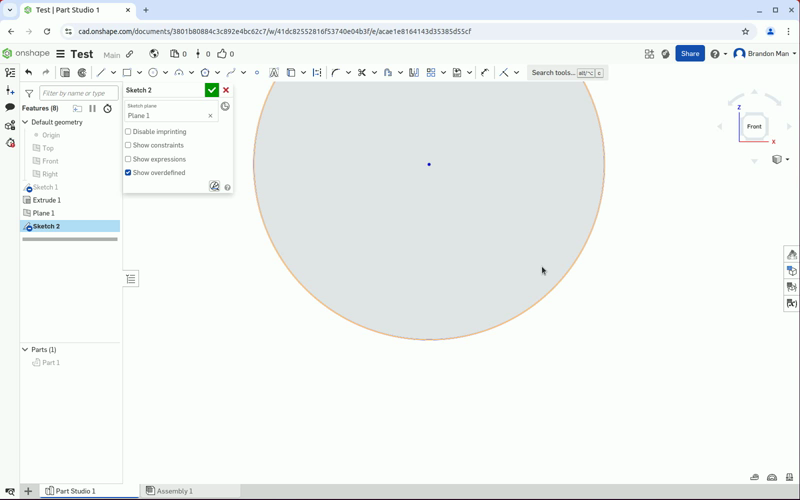
click(542, 266)
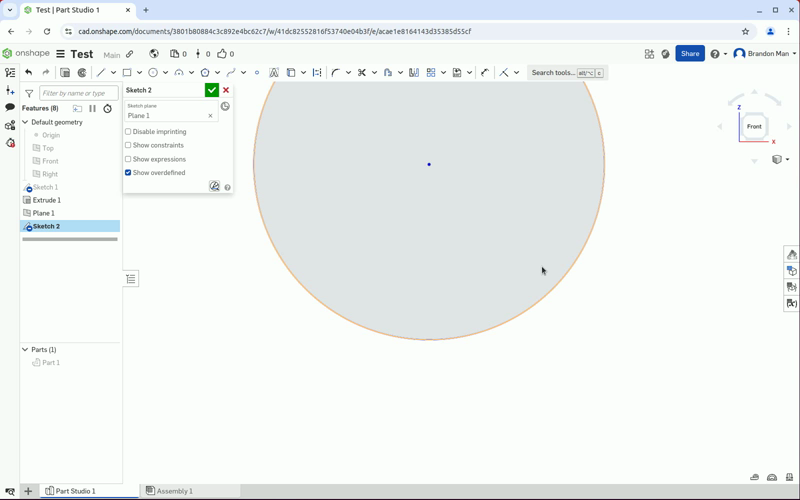
scroll(-6)
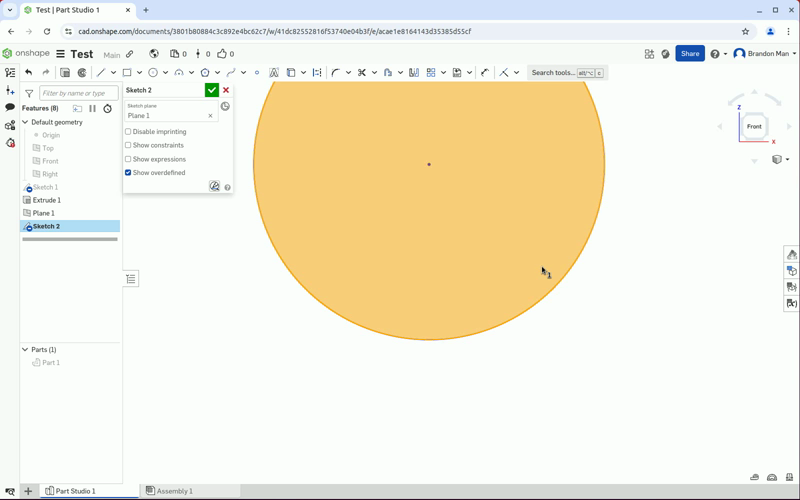
scroll(-6)
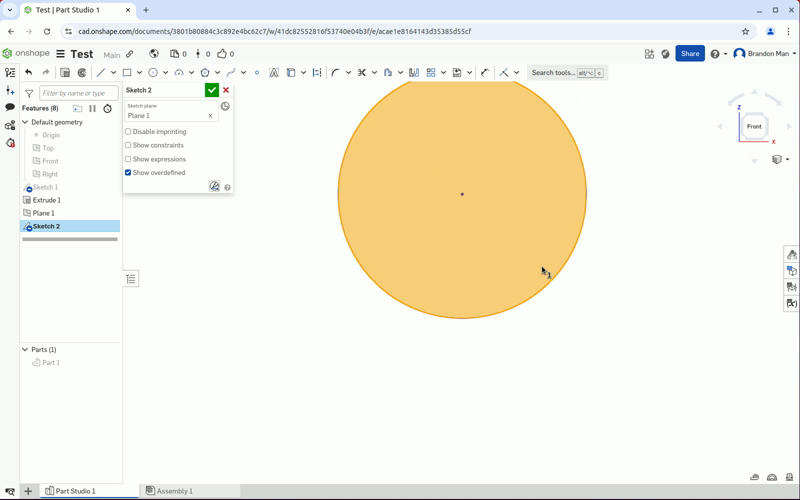
scroll(-6)
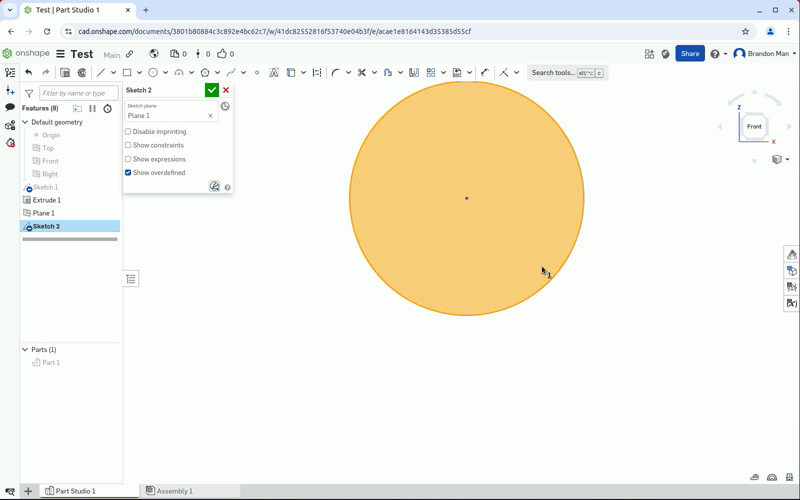
scroll(-6)
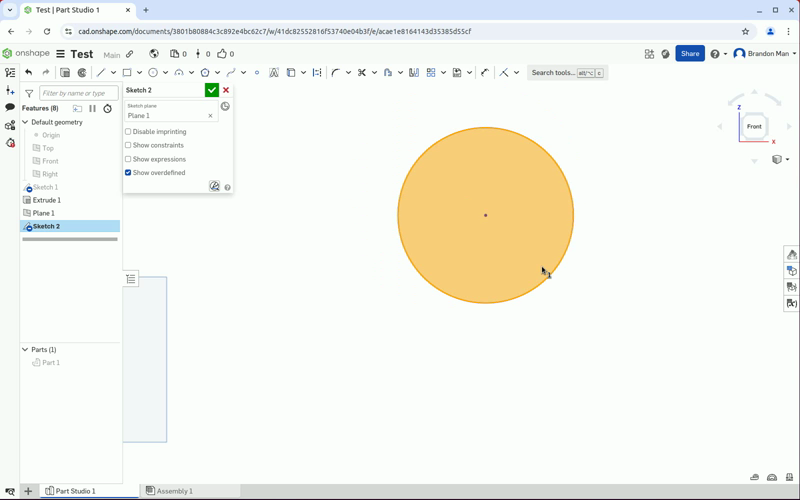
scroll(-6)
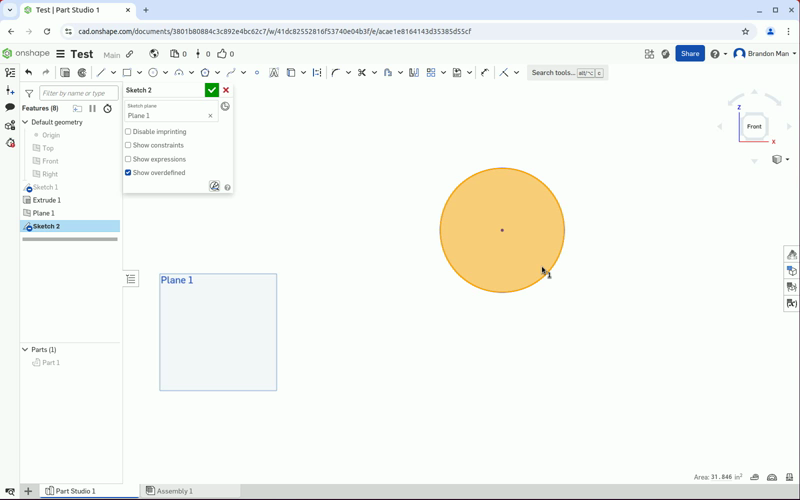
scroll(-6)
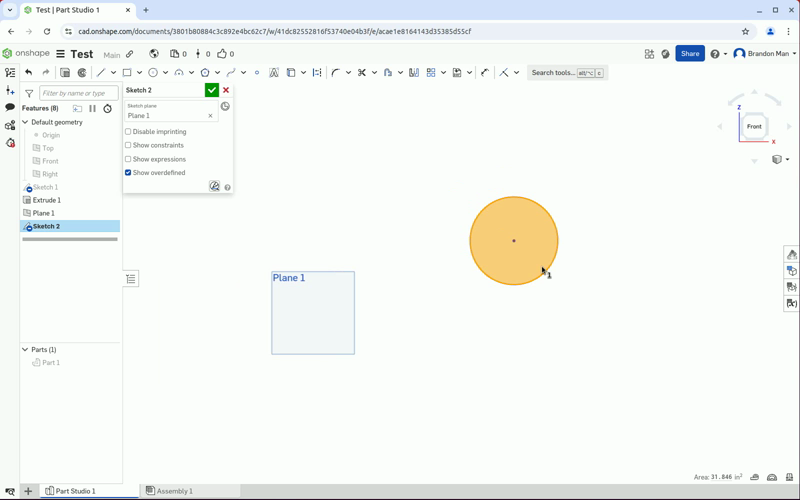
scroll(-6)
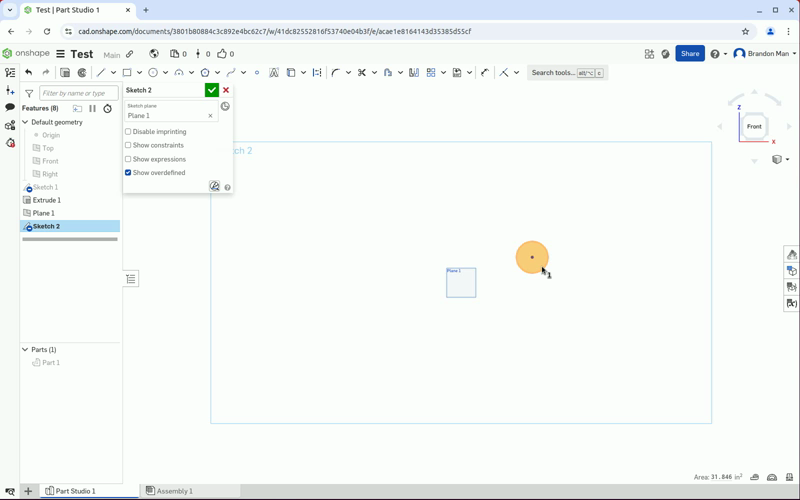
mouse_move(73, 352)
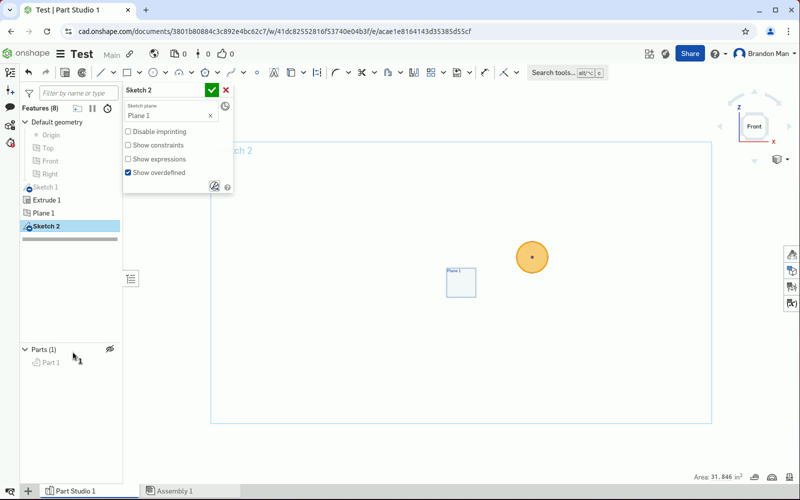
key(shift+y)
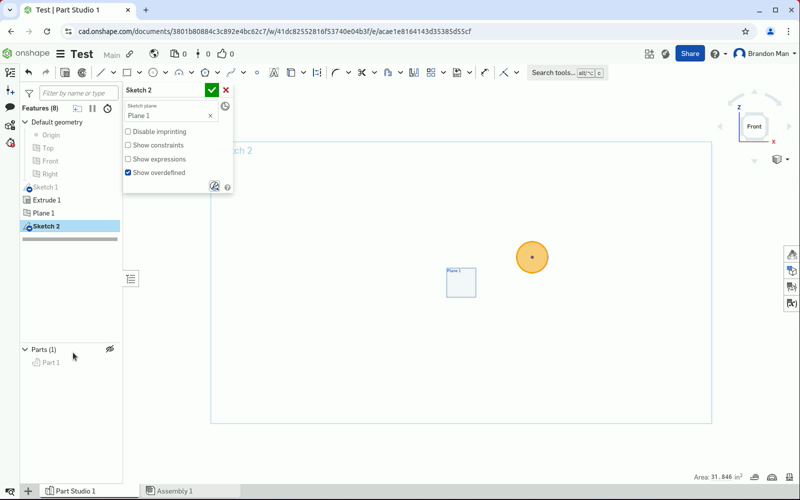
key(shift+e)
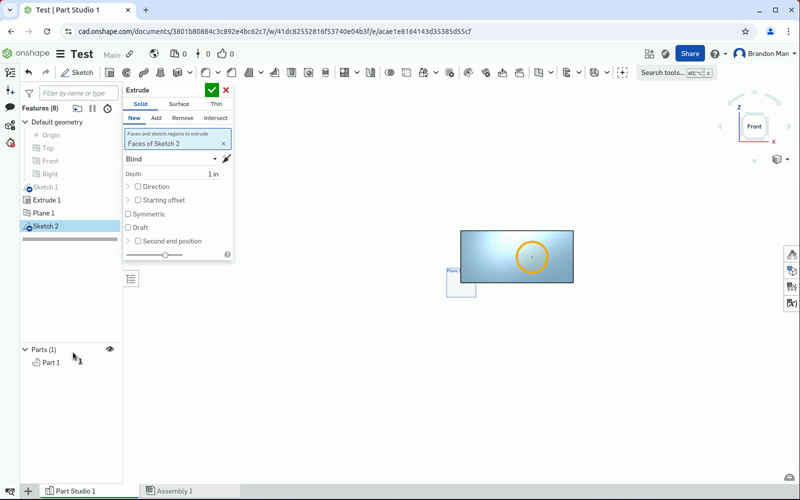
mouse_move(143, 106)
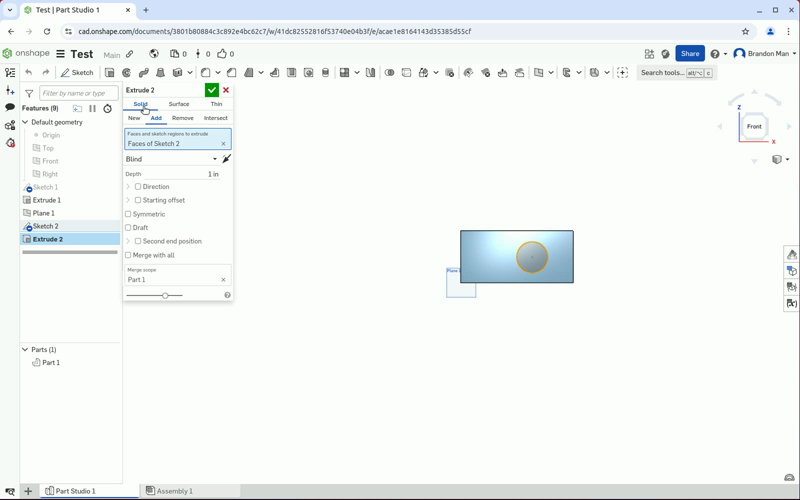
click(143, 106)
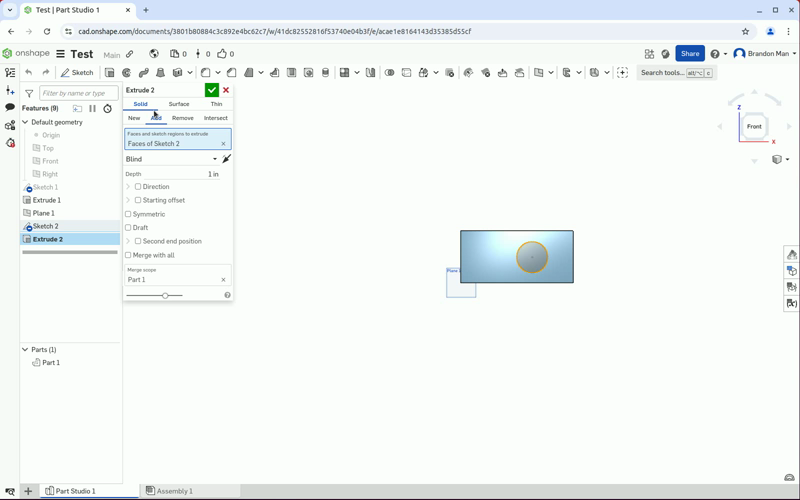
mouse_move(186, 120)
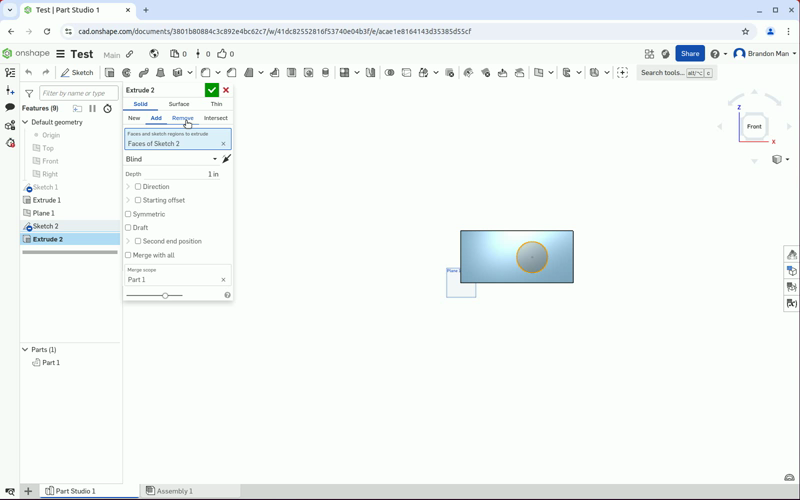
click(186, 120)
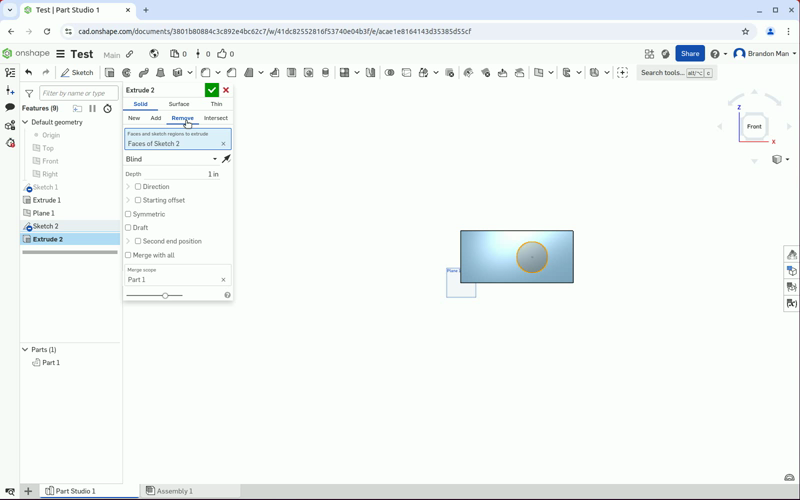
key(tab, 4)
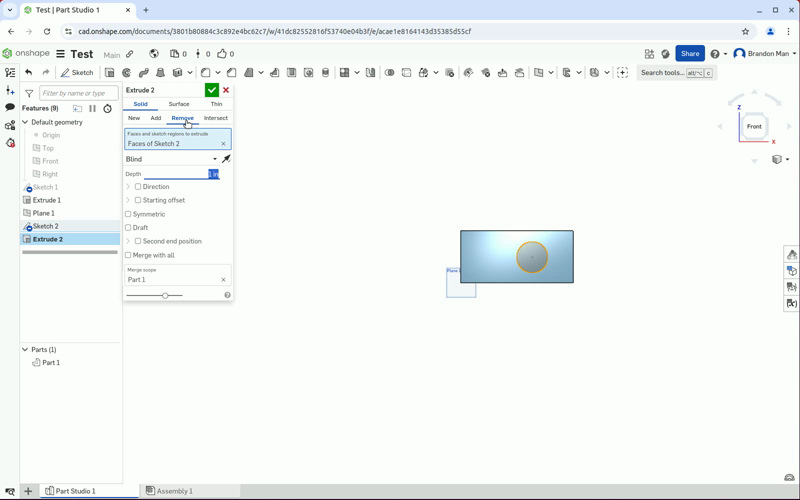
text(6.018)
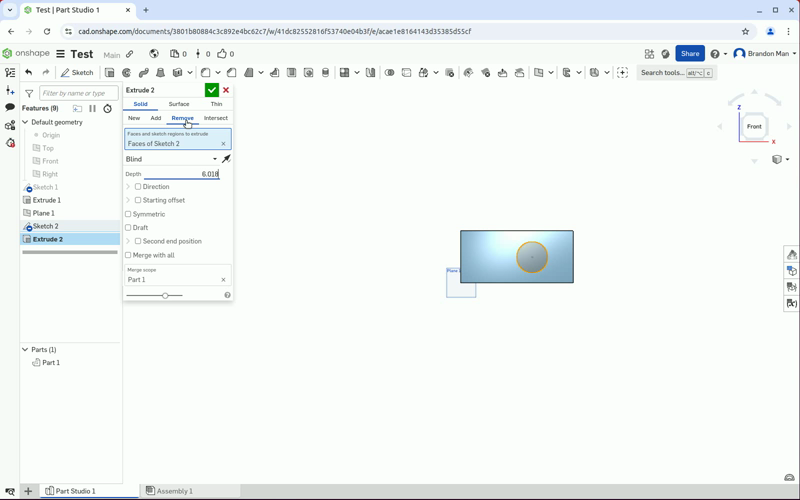
key(tab, 6)
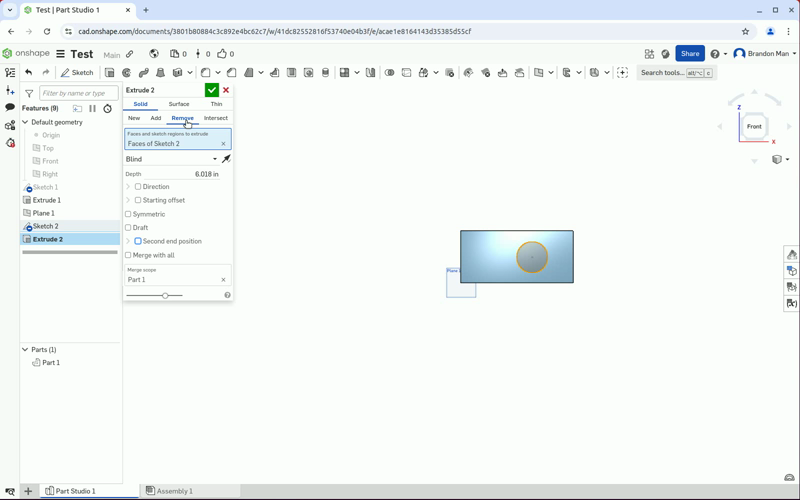
key(space)
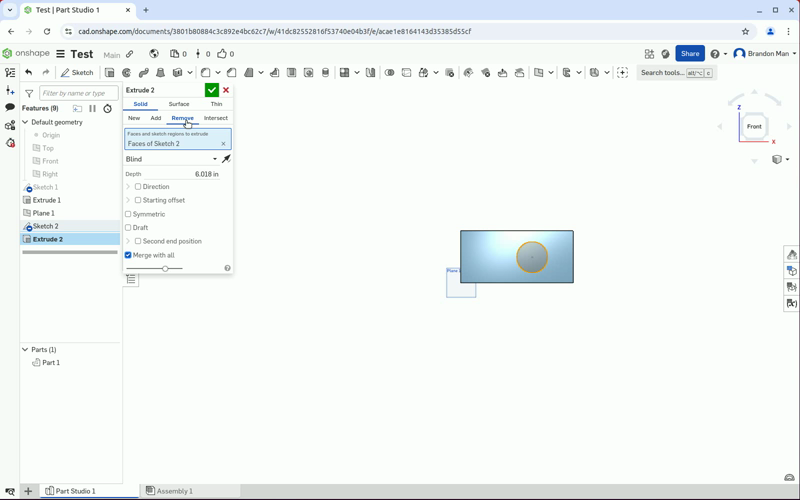
key(enter)
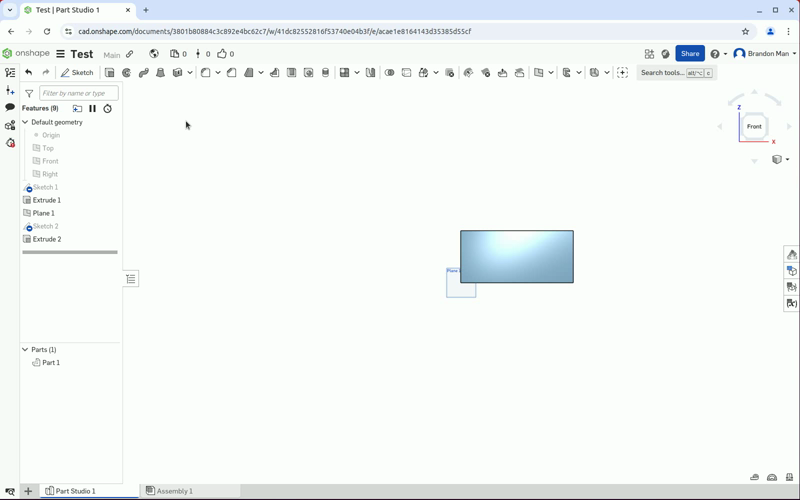
key(shift+h)
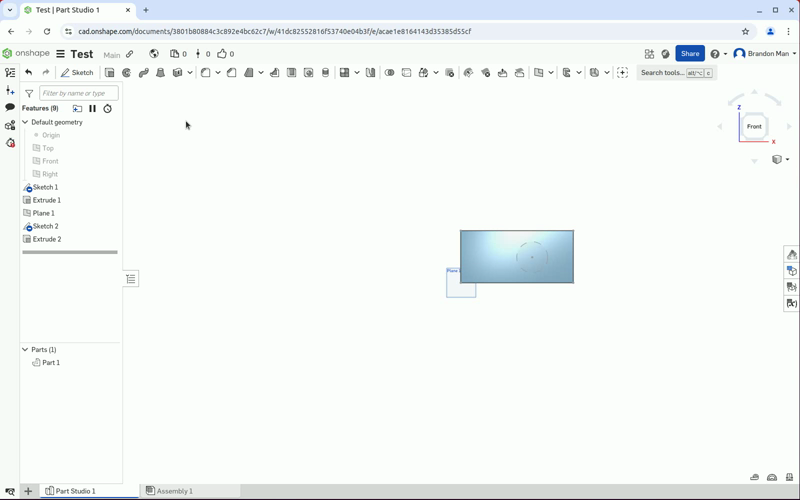
key(shift+h)
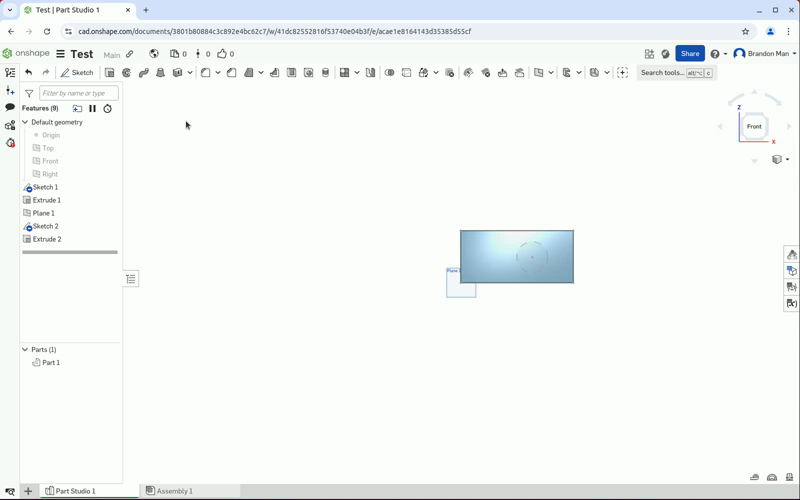
key(shift+7)
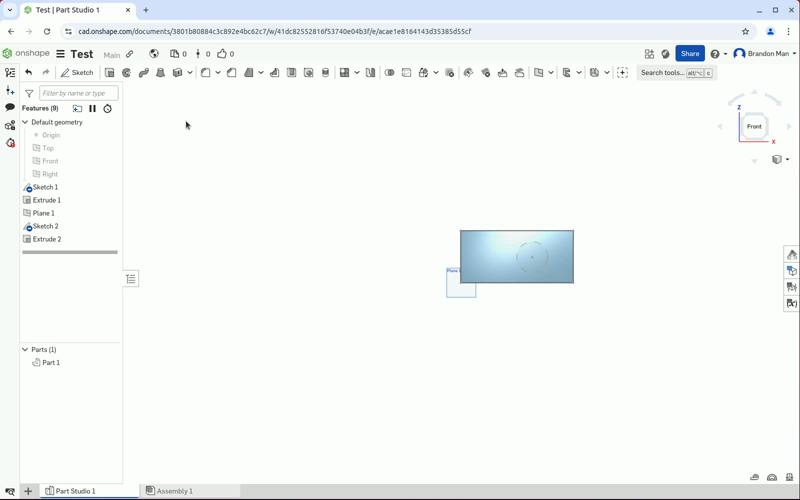
key(left, 2)
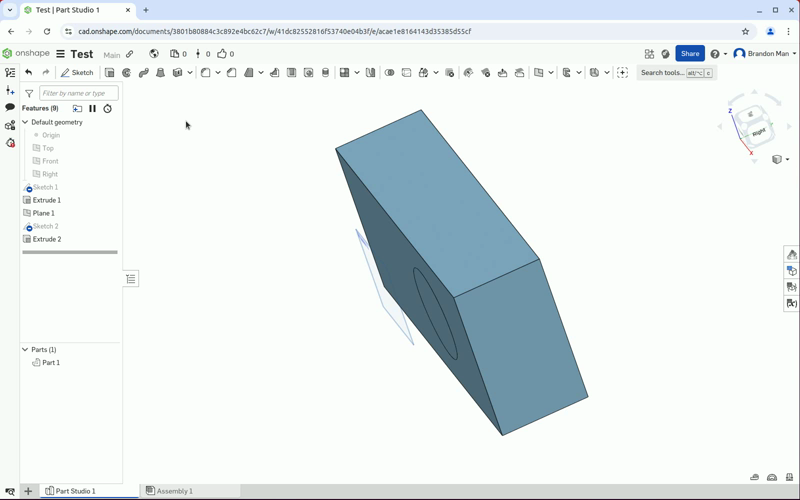
key(down, 2)
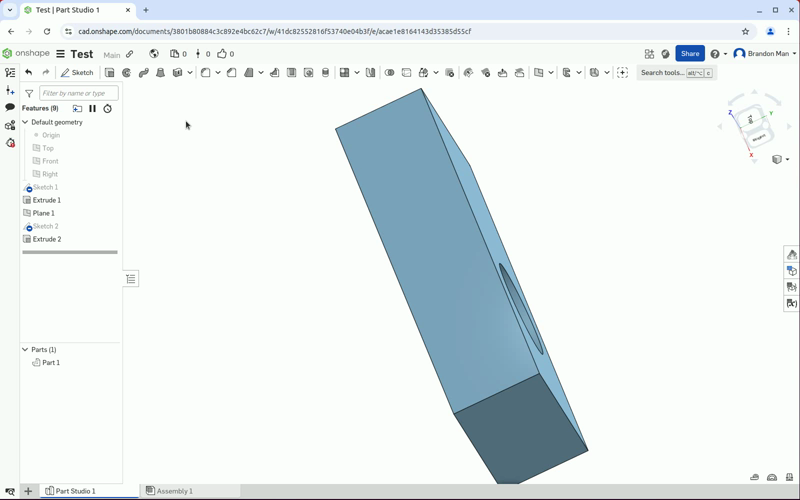
key(up, 2)
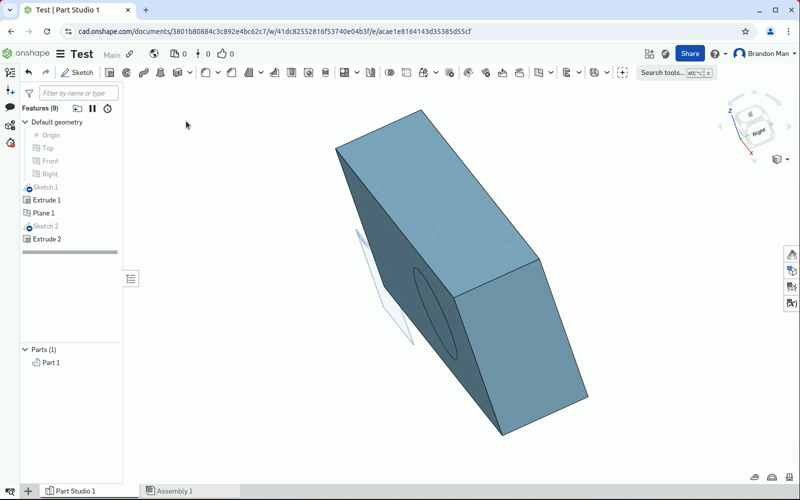
key(right, 2)
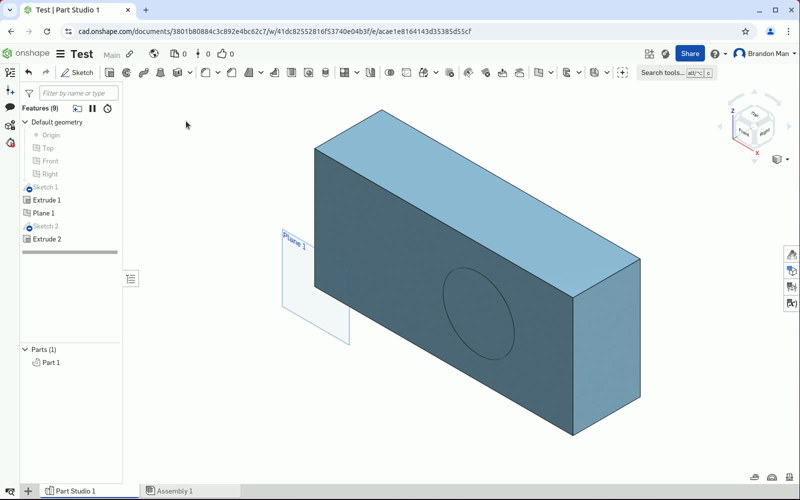
mouse_move(73, 189)
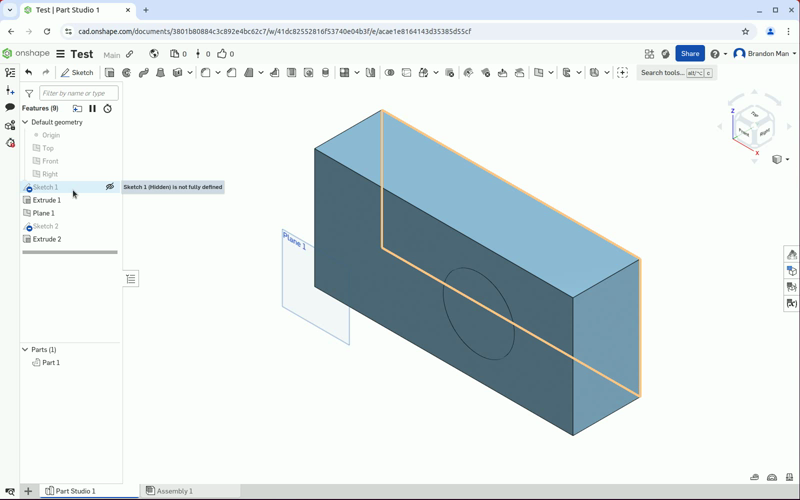
click(73, 189)